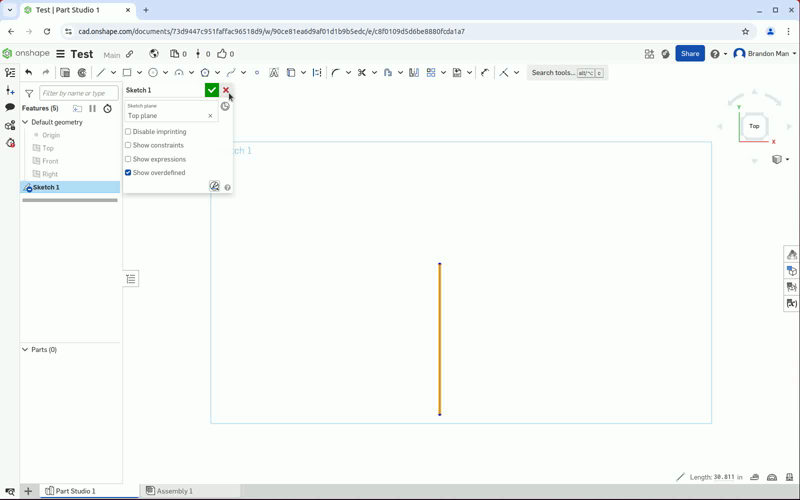
key(shift+h)
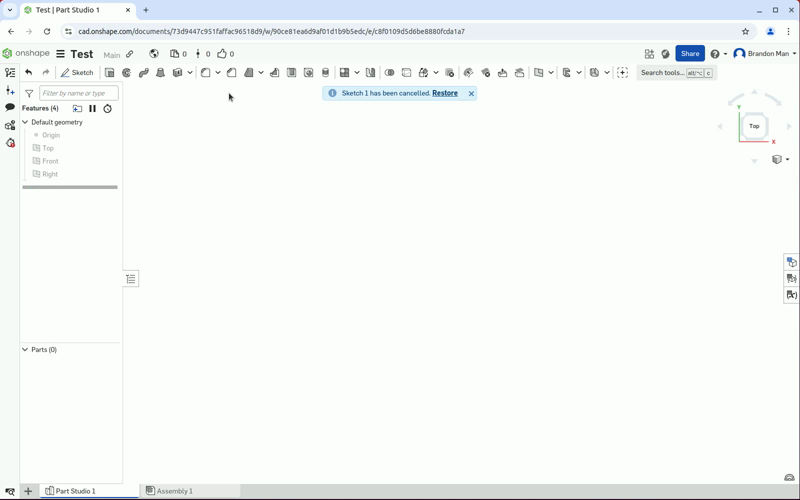
mouse_move(73, 352)
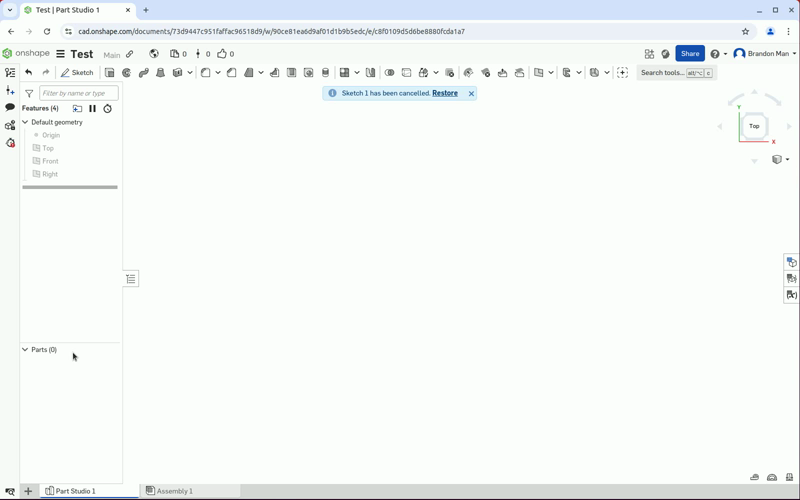
key(y)
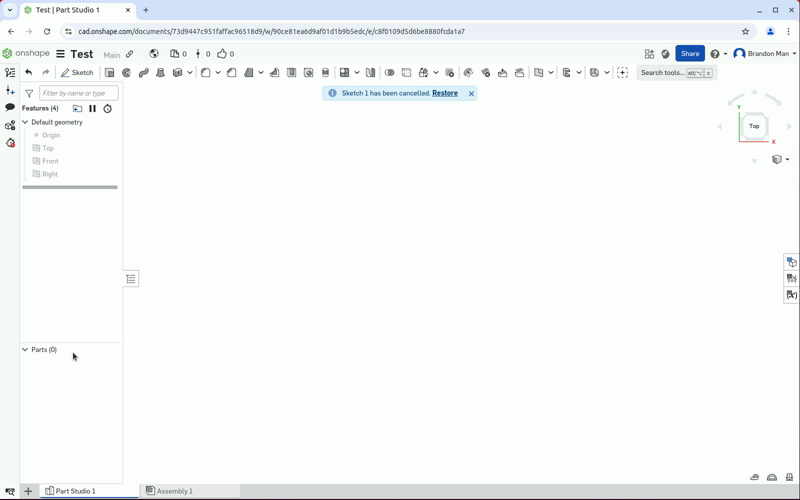
key(shift+p)
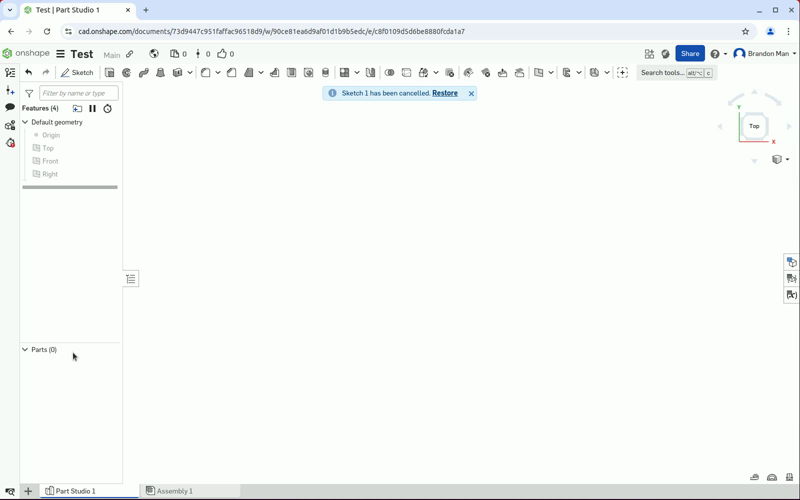
key(space)
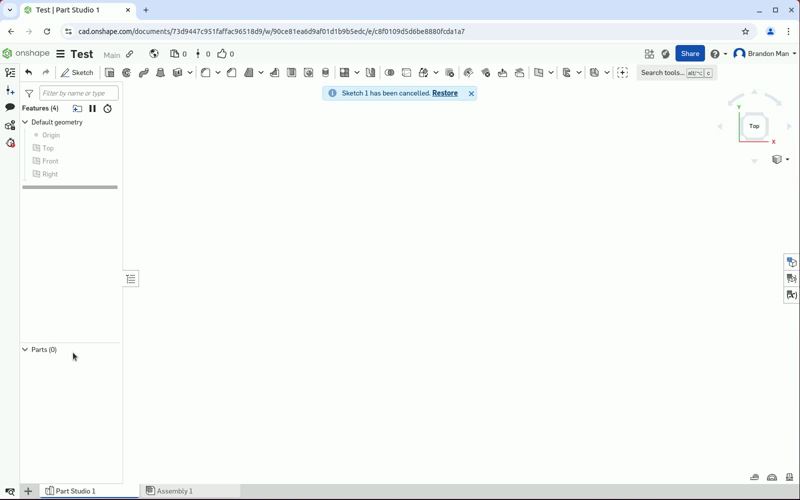
key_down(shift)
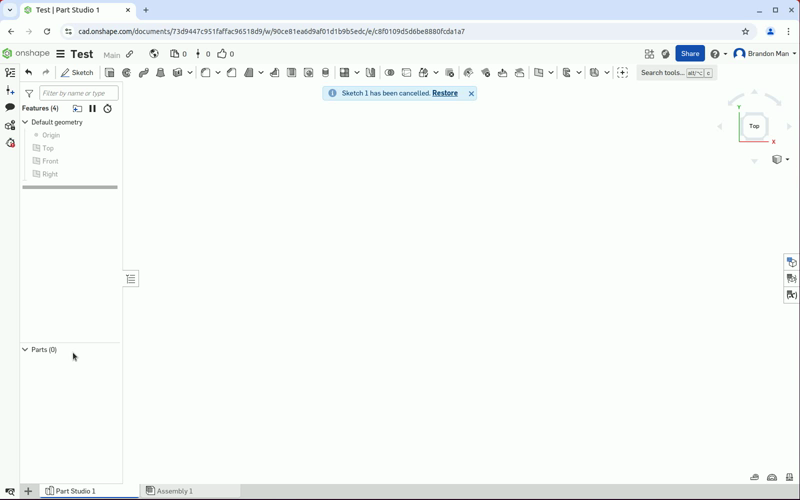
key(up)
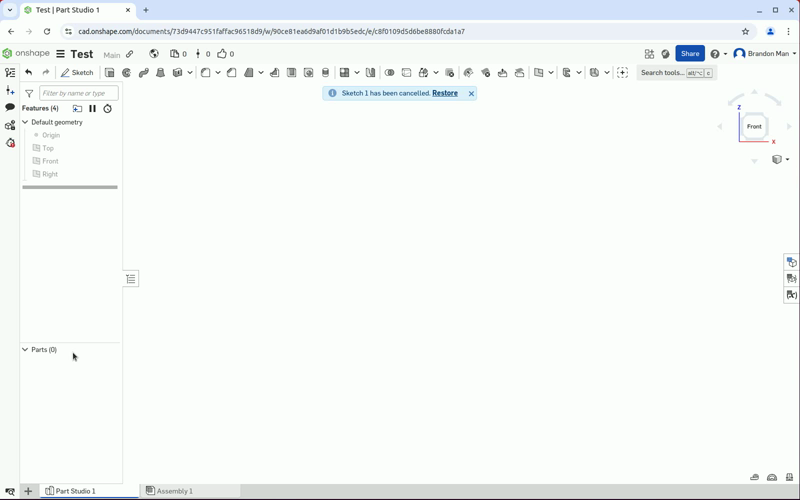
key_up(shift)
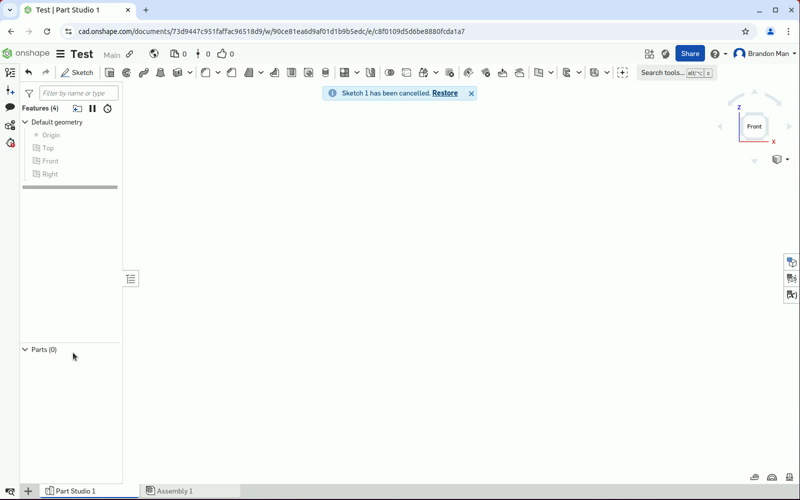
mouse_move(73, 352)
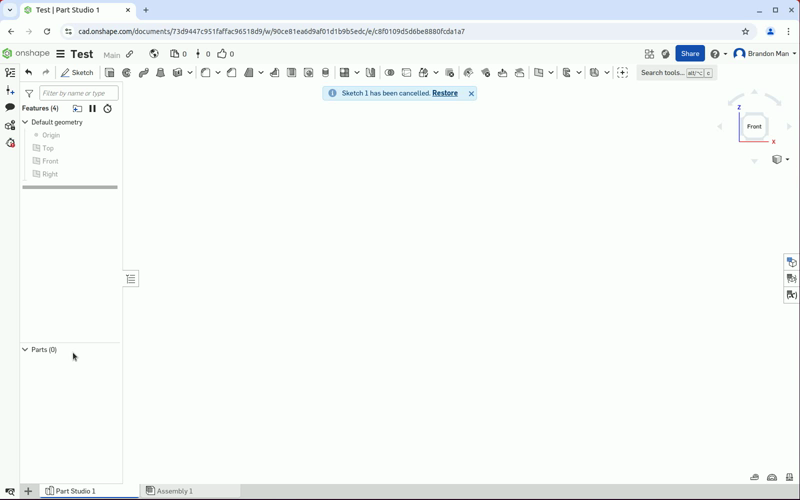
key(shift+y)
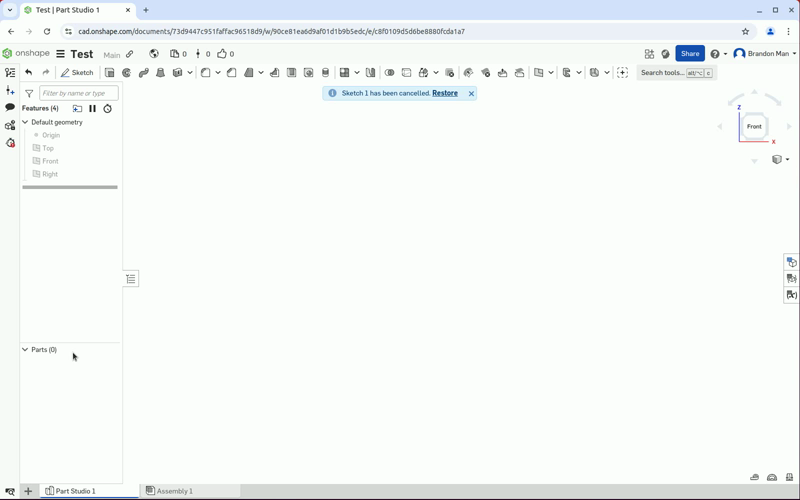
key(shift+s)
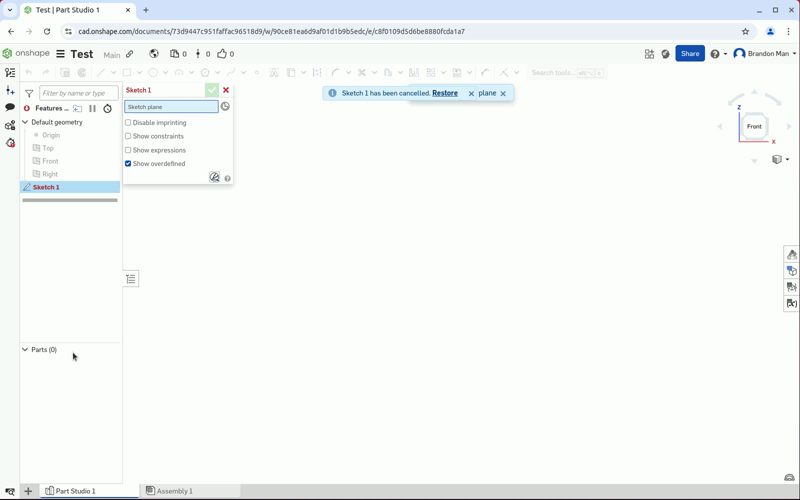
mouse_move(73, 163)
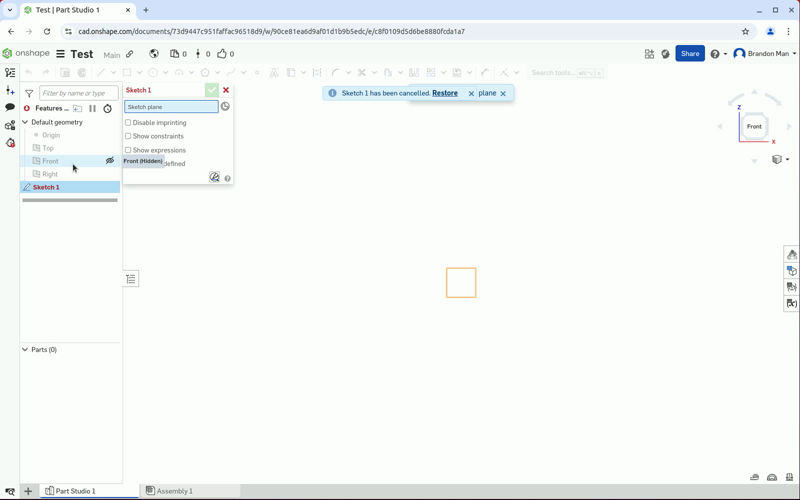
click(73, 163)
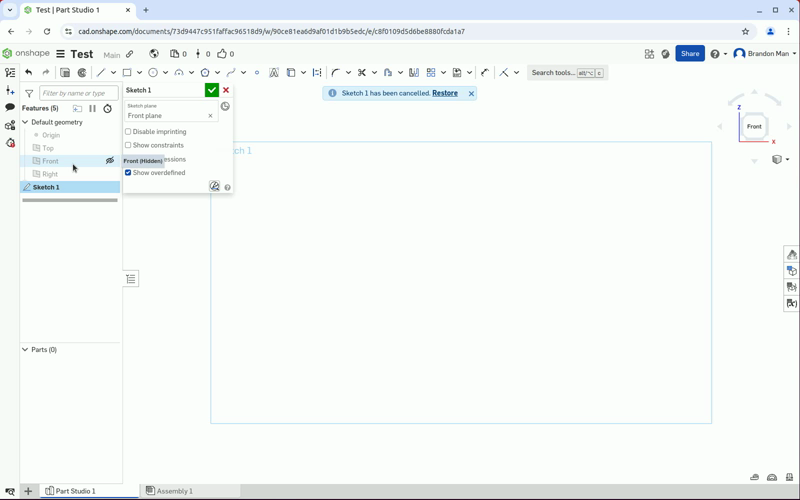
mouse_move(73, 352)
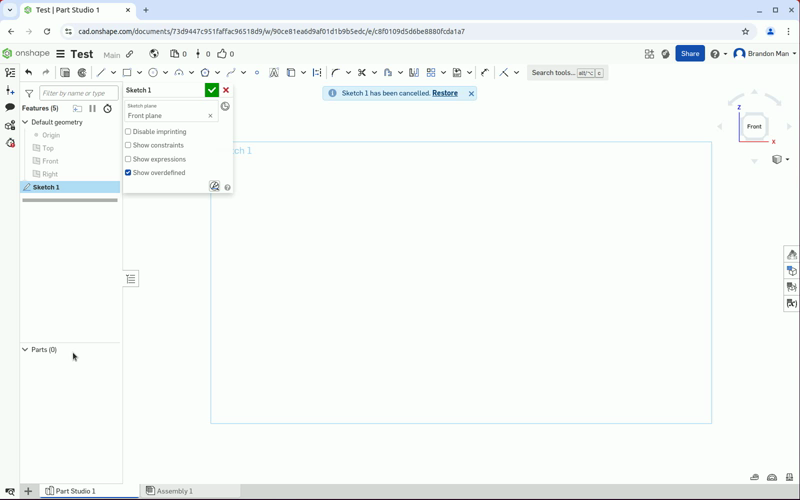
key(y)
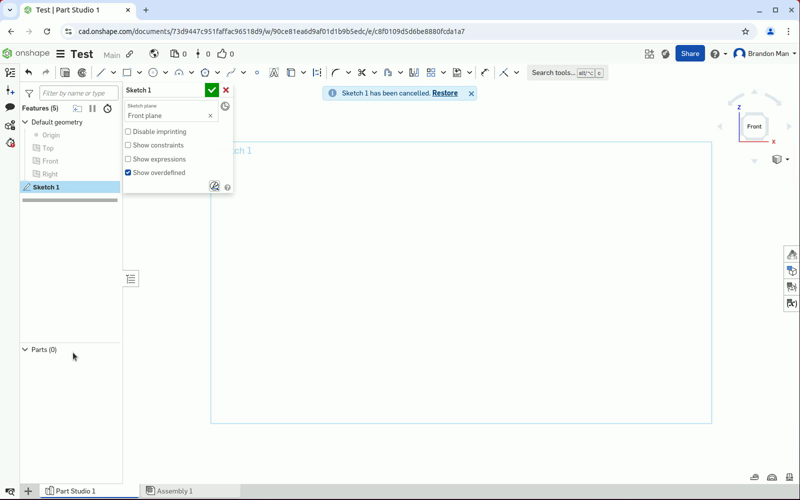
key(l)
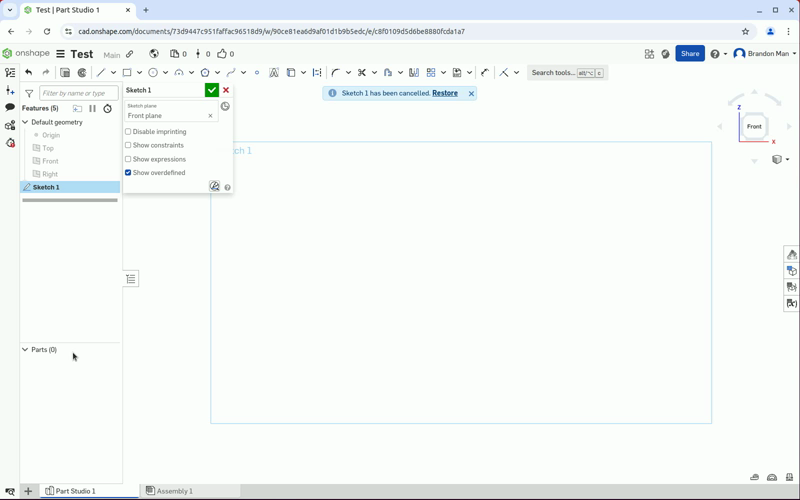
key_down(shift)
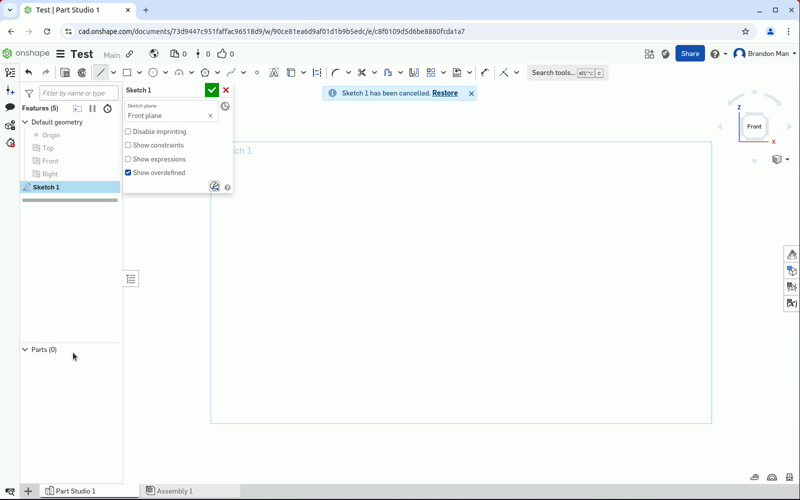
mouse_move(460, 282)
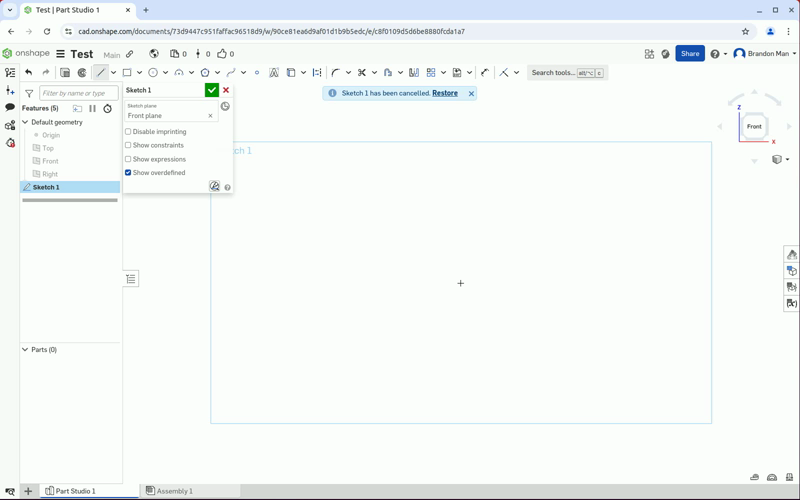
click(460, 282)
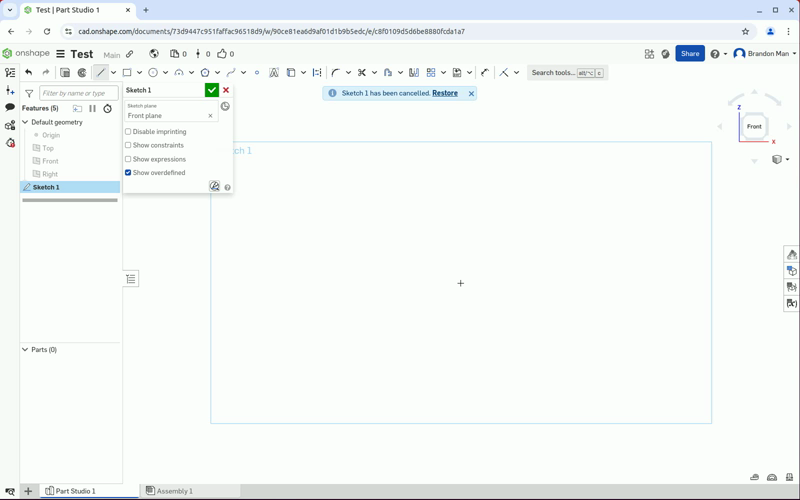
key_up(shift)
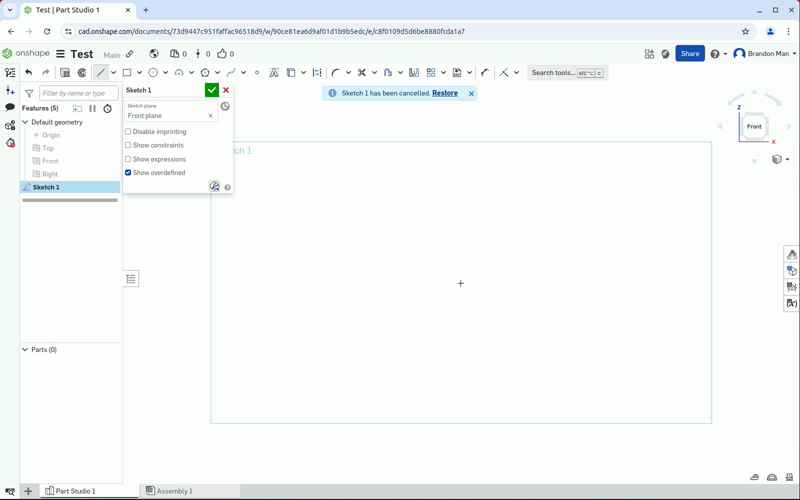
key_down(shift)
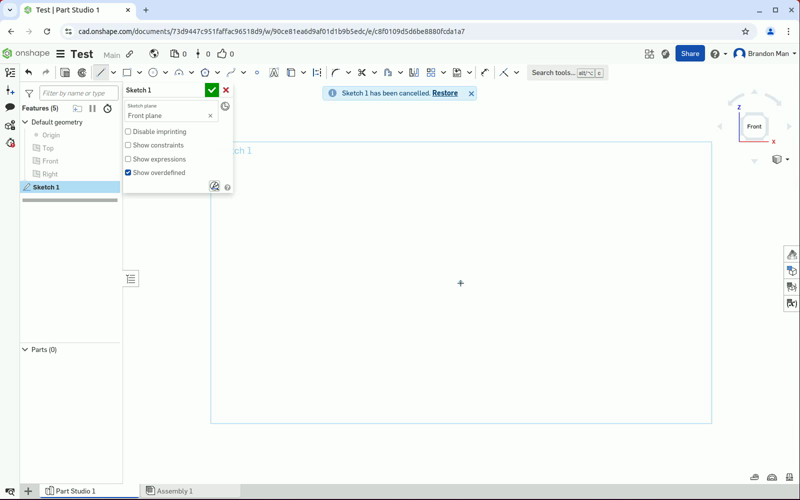
mouse_move(573, 282)
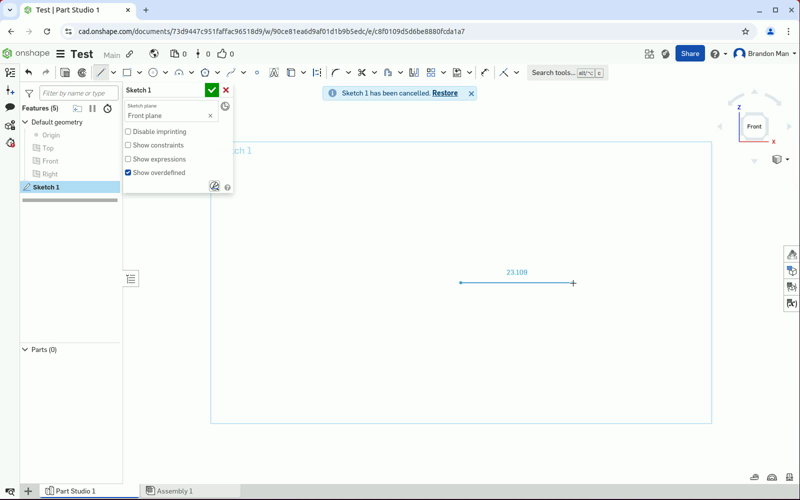
click(573, 282)
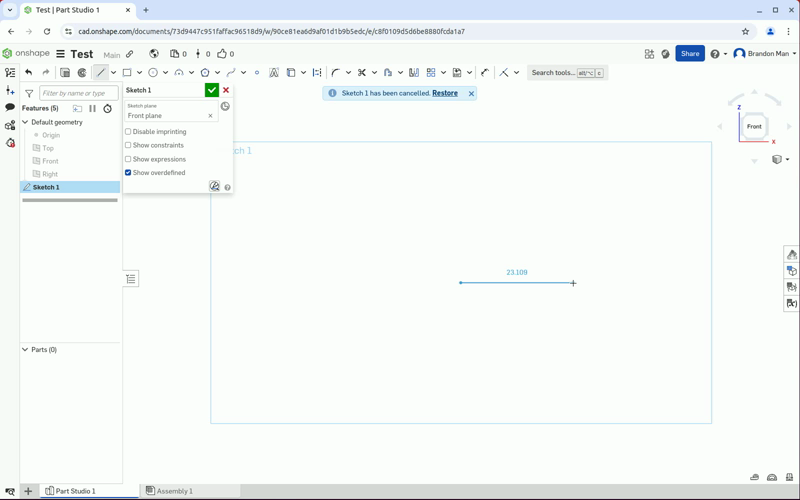
key_up(shift)
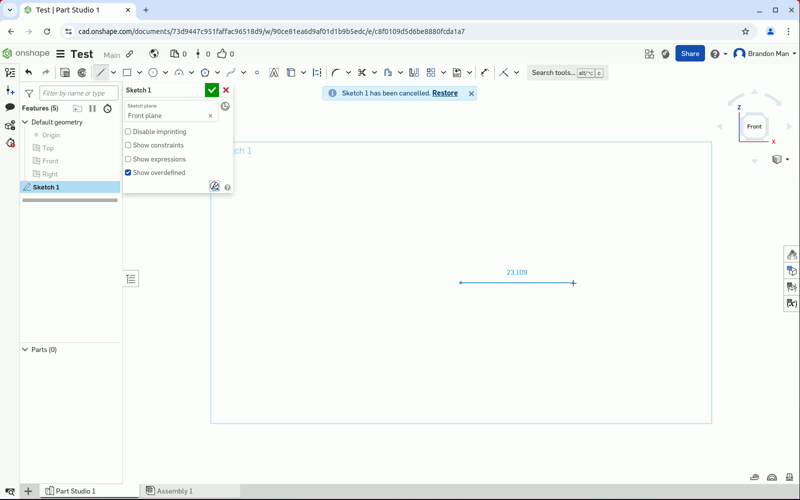
key_down(shift)
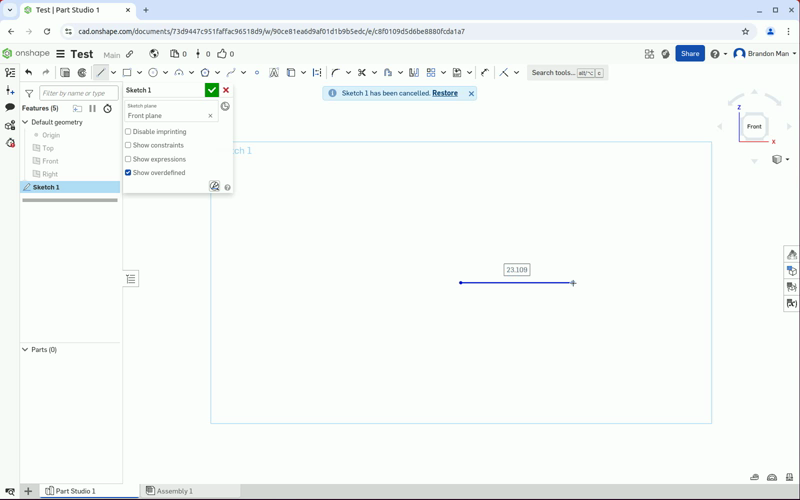
mouse_move(589, 282)
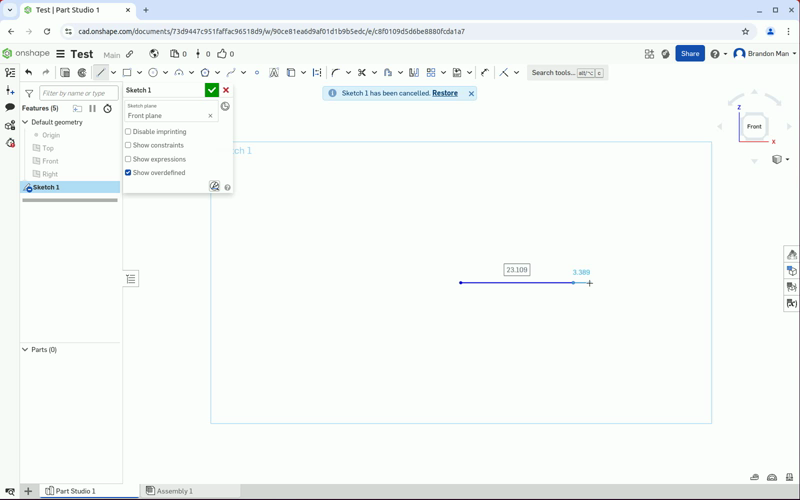
mouse_move(573, 264)
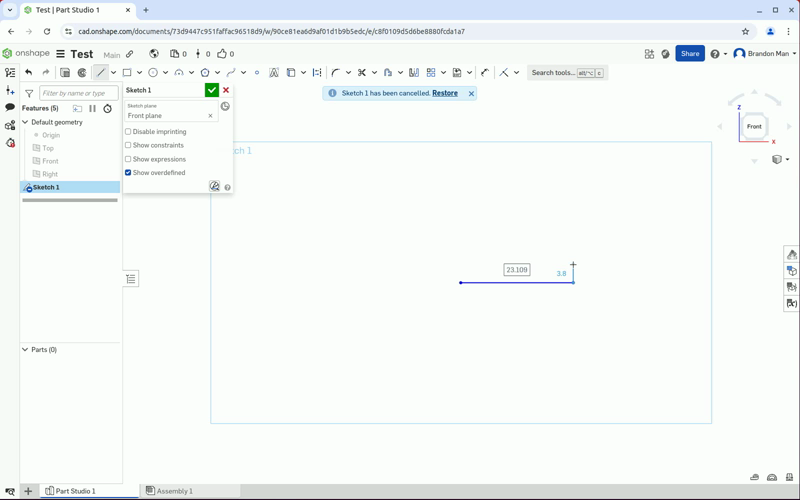
click(573, 264)
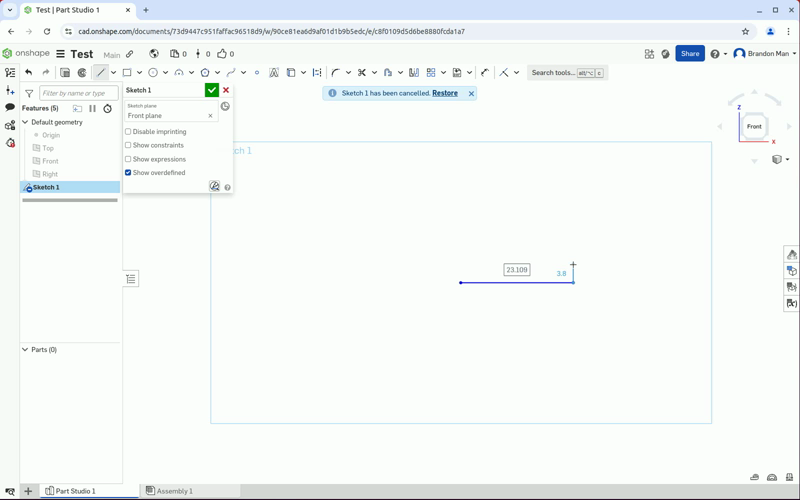
key_up(shift)
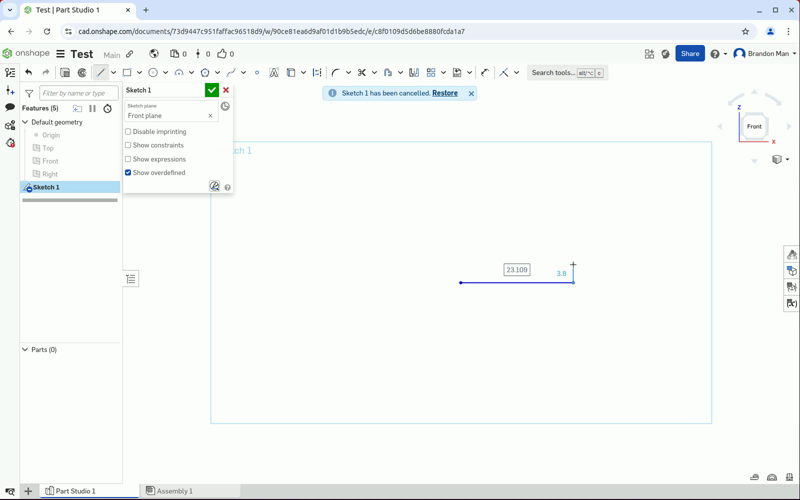
key_down(shift)
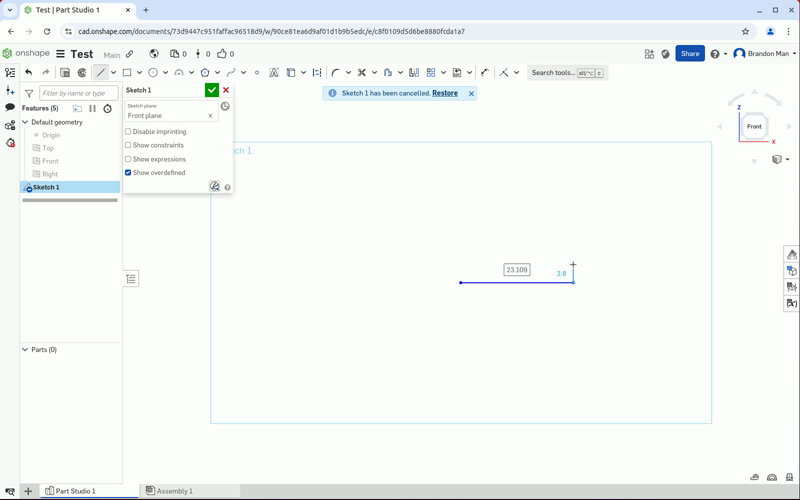
mouse_move(498, 264)
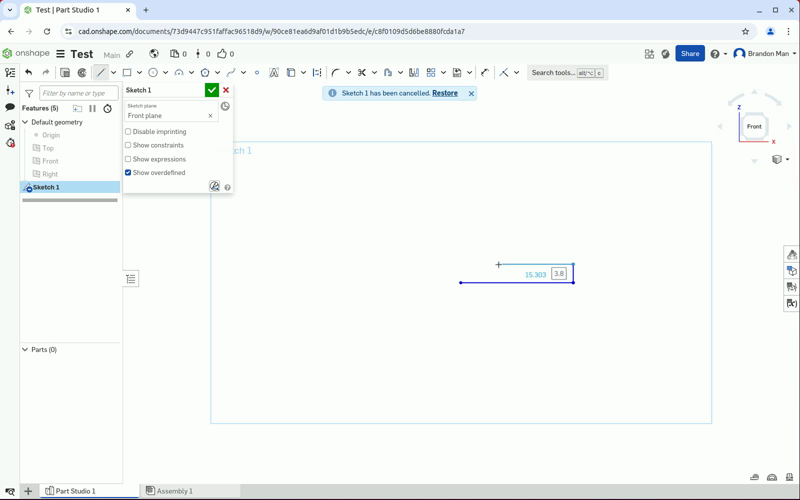
click(498, 264)
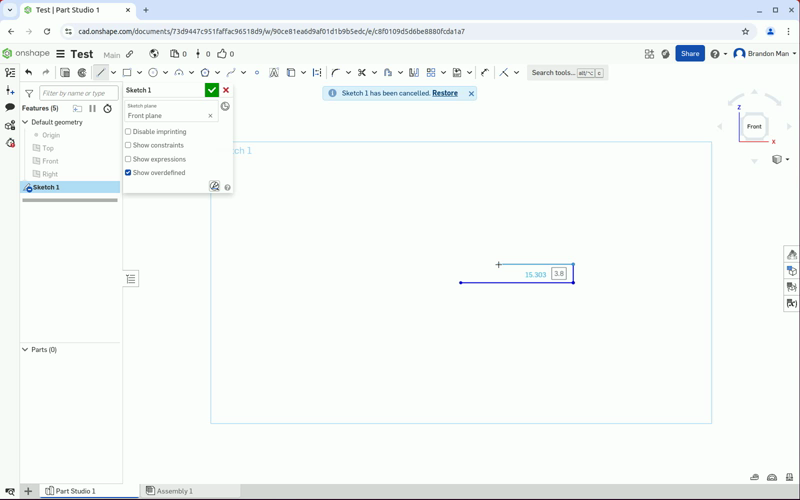
key_up(shift)
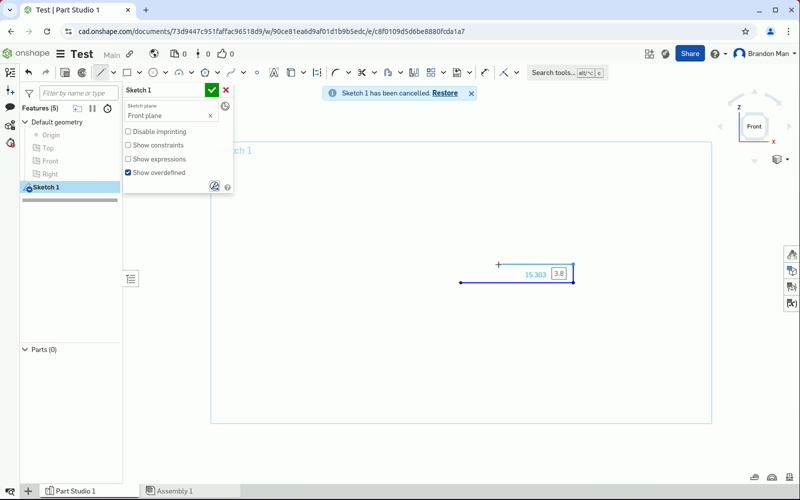
key_down(shift)
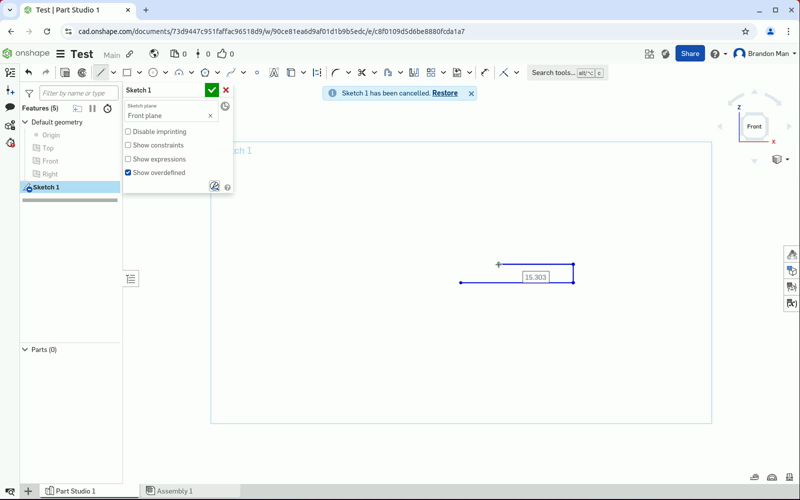
mouse_move(528, 264)
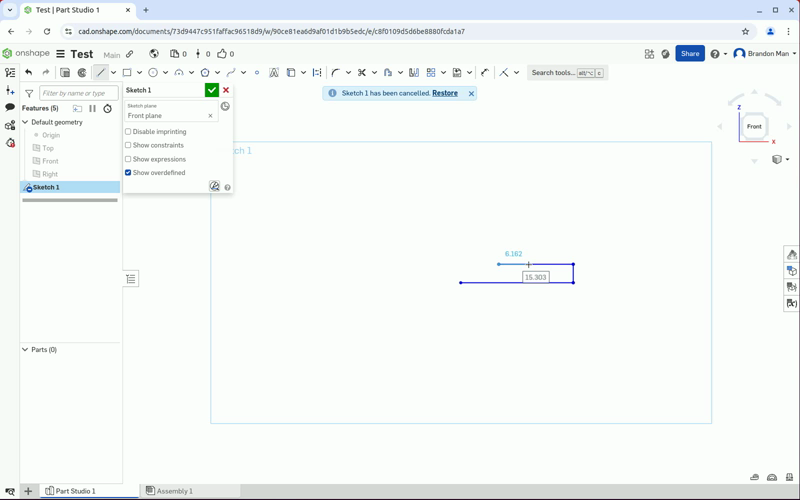
mouse_move(498, 208)
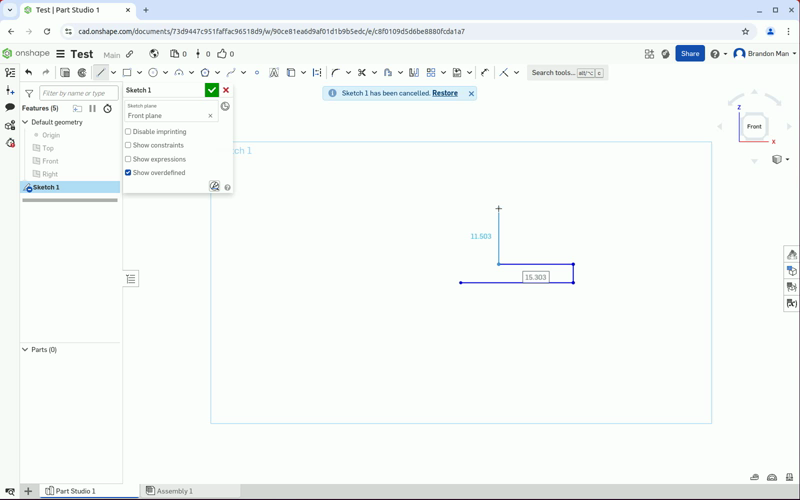
click(498, 208)
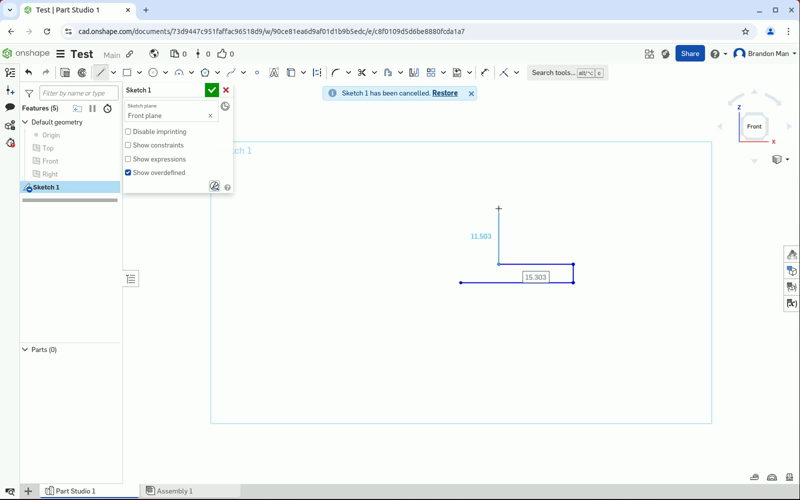
key_up(shift)
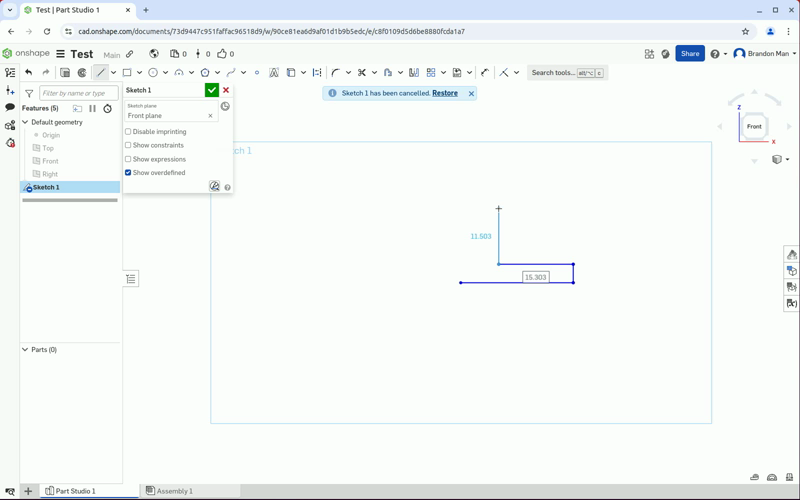
key_down(shift)
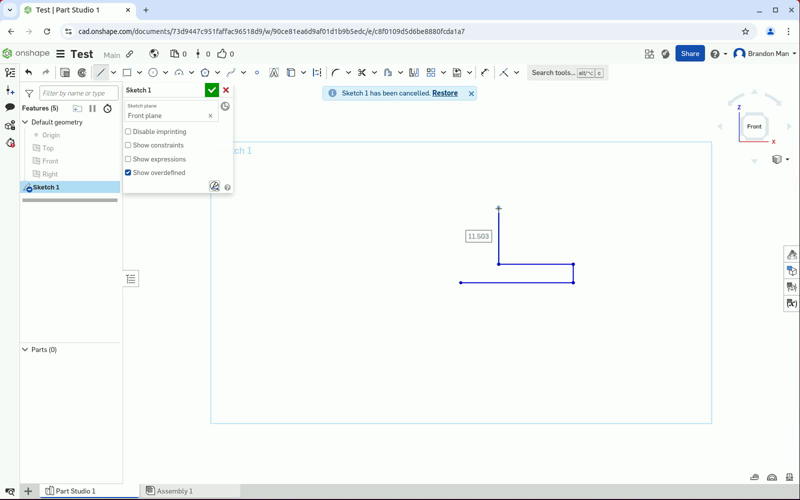
mouse_move(528, 208)
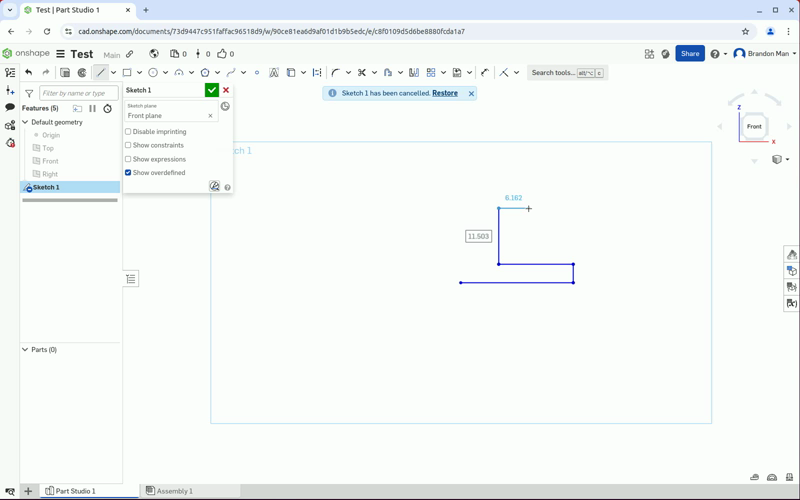
mouse_move(460, 208)
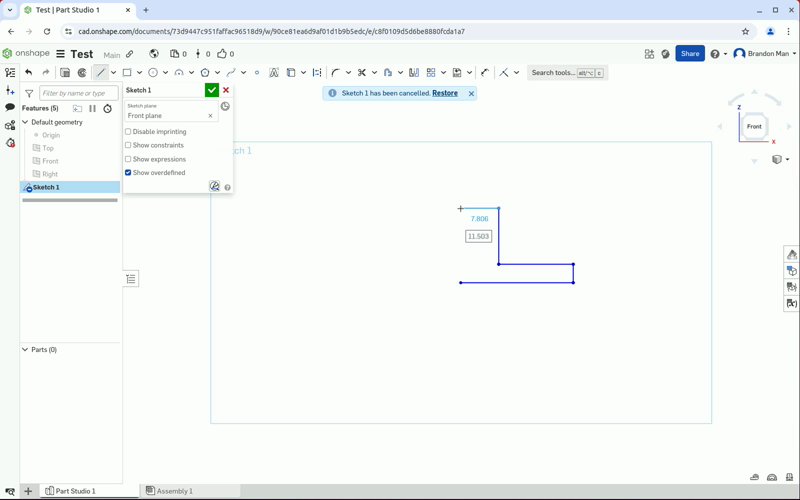
click(460, 208)
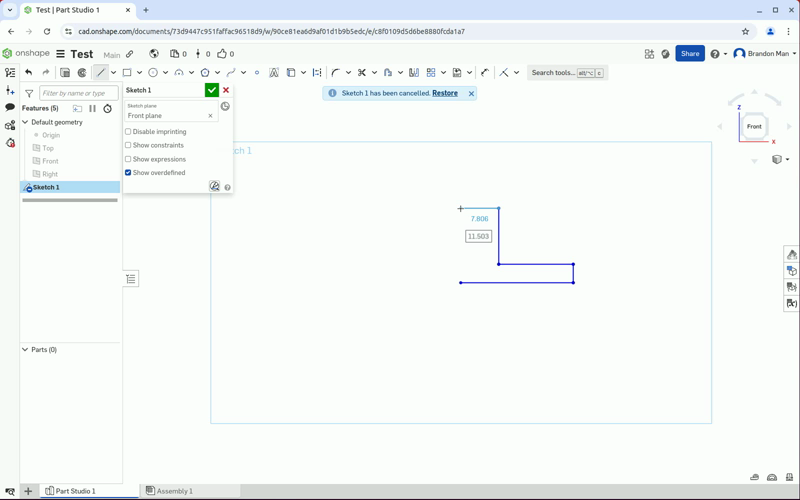
key_up(shift)
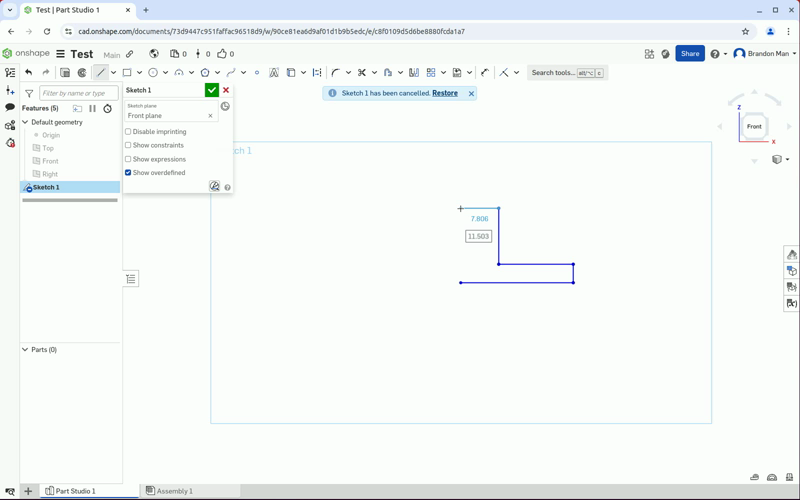
key_down(shift)
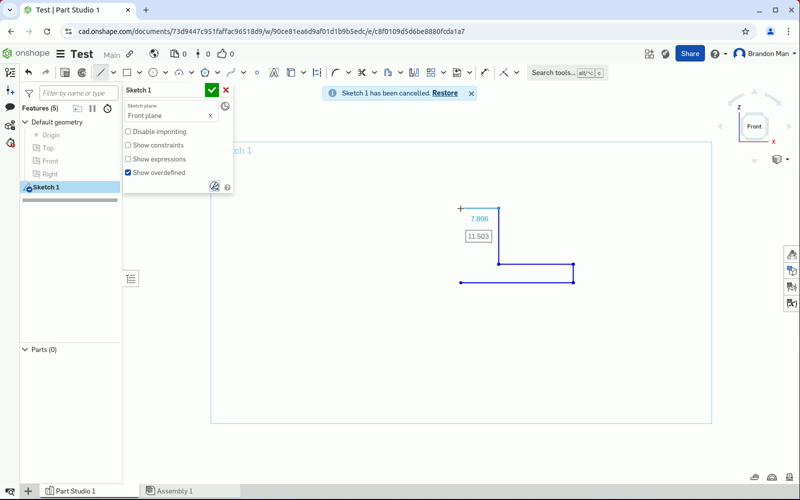
mouse_move(460, 282)
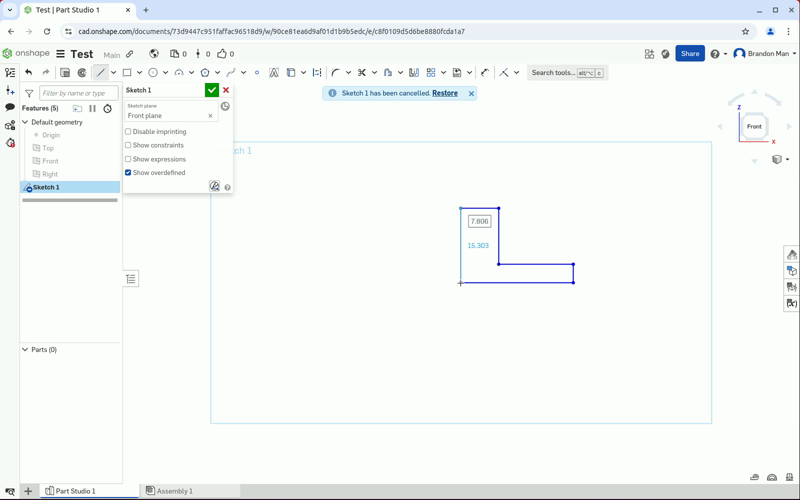
key_up(shift)
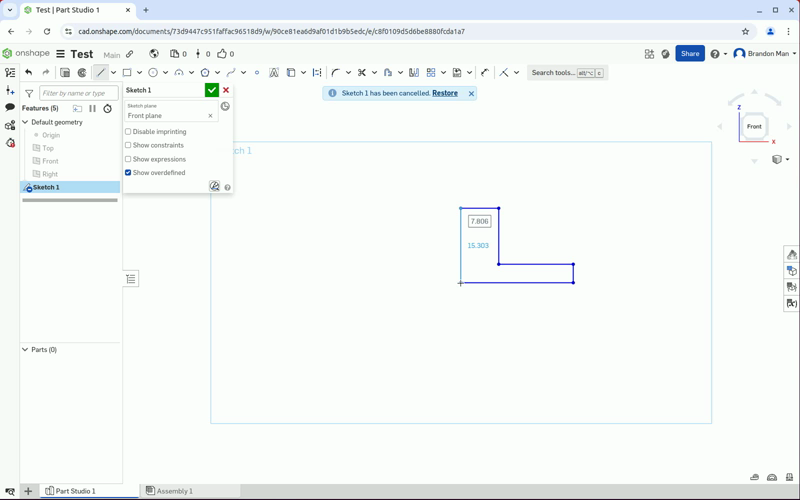
click(460, 282)
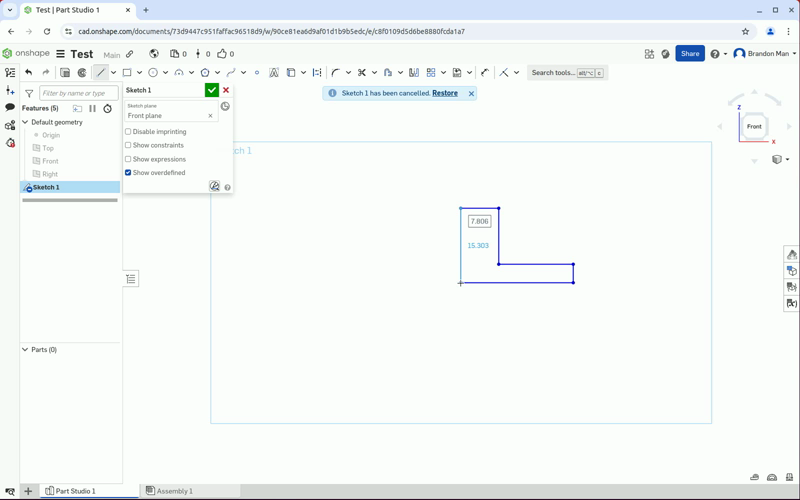
key(esc)
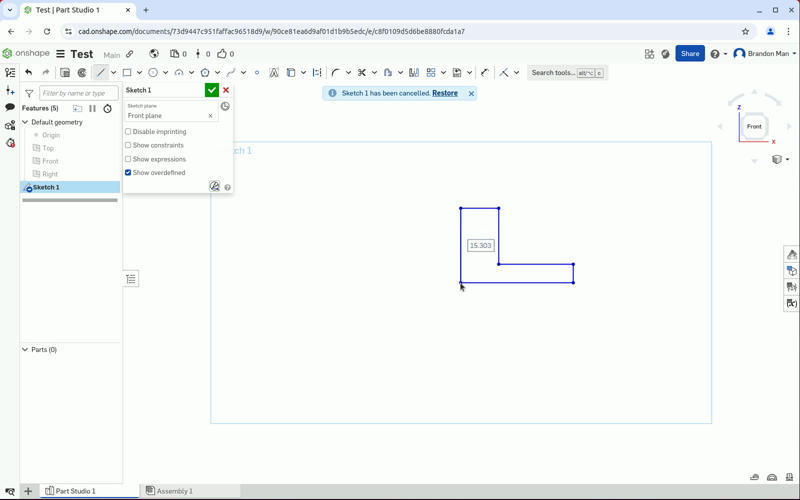
mouse_move(512, 271)
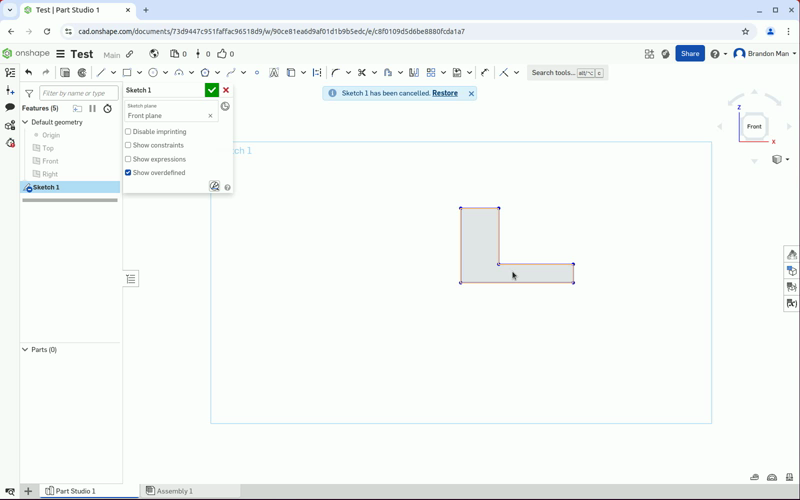
click(512, 271)
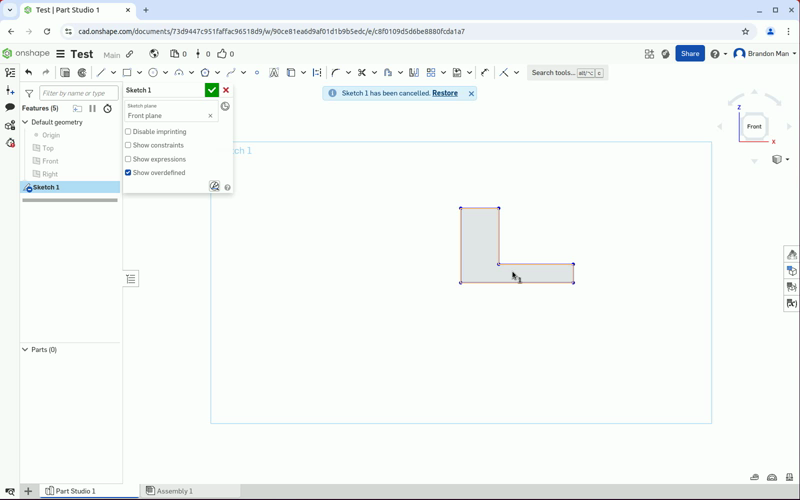
mouse_move(73, 352)
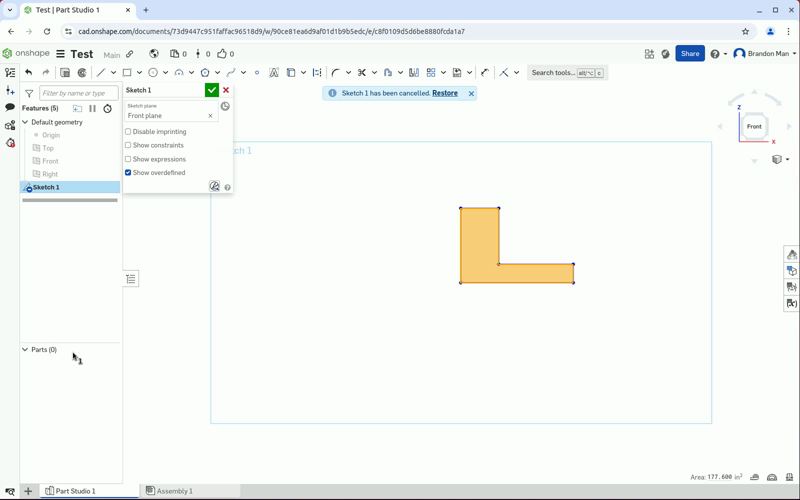
key(shift+y)
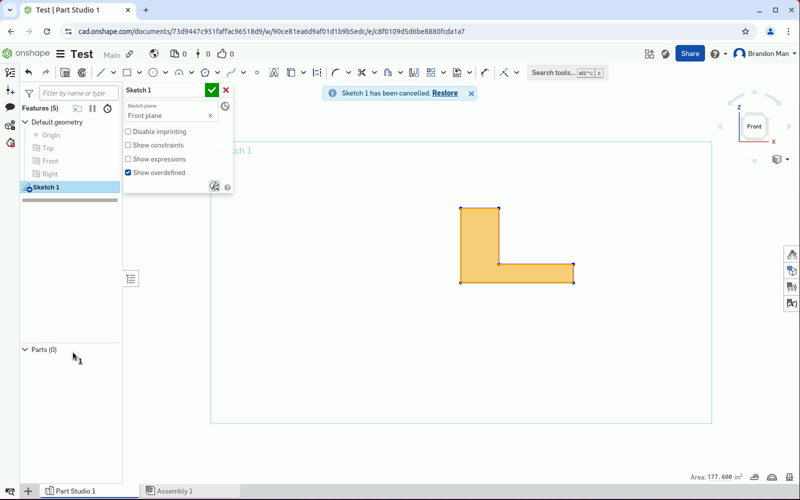
key(shift+e)
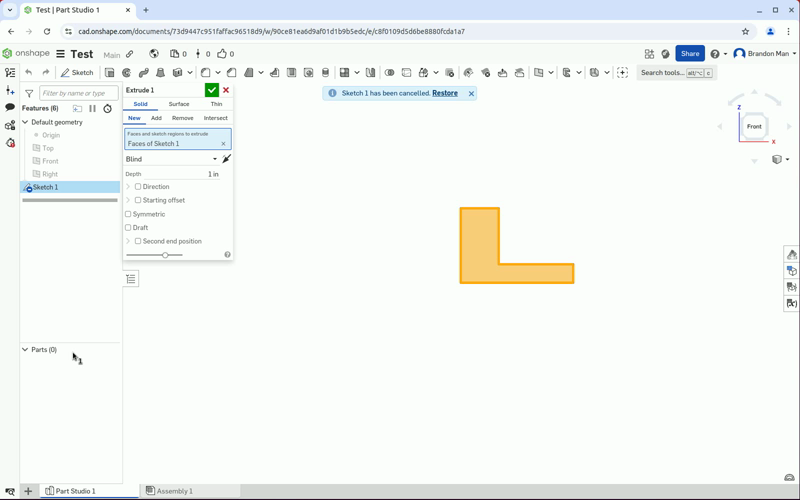
mouse_move(143, 106)
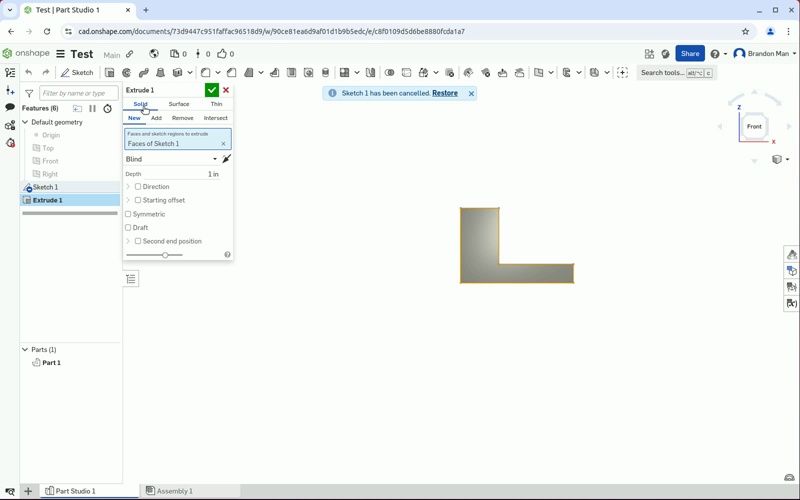
click(143, 106)
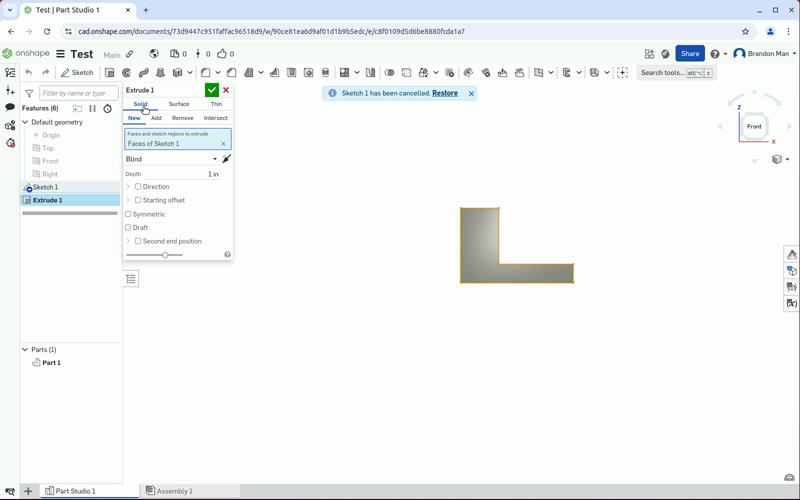
mouse_move(137, 120)
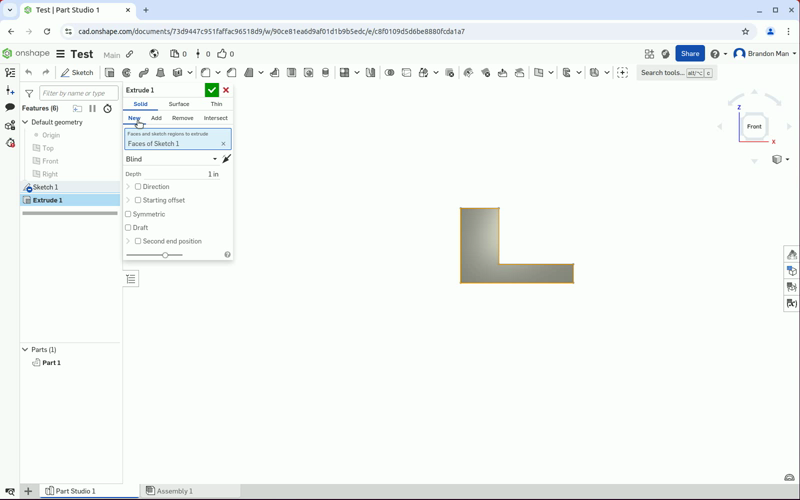
click(137, 120)
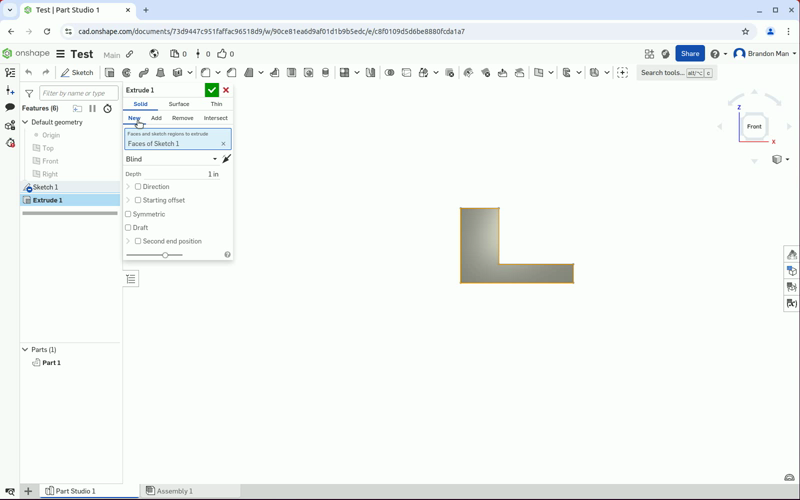
key(tab, 4)
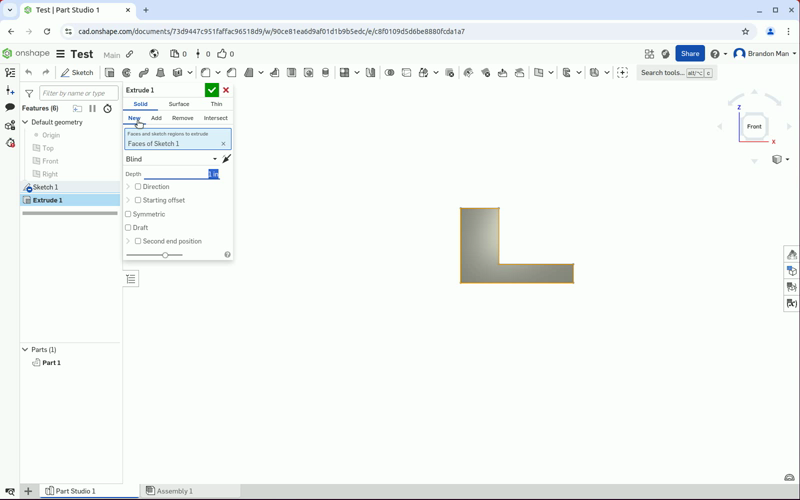
text(19.257)
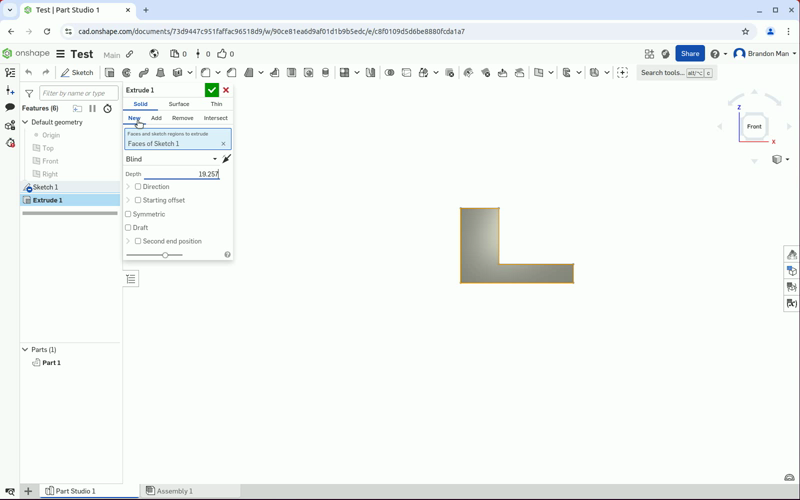
key(enter)
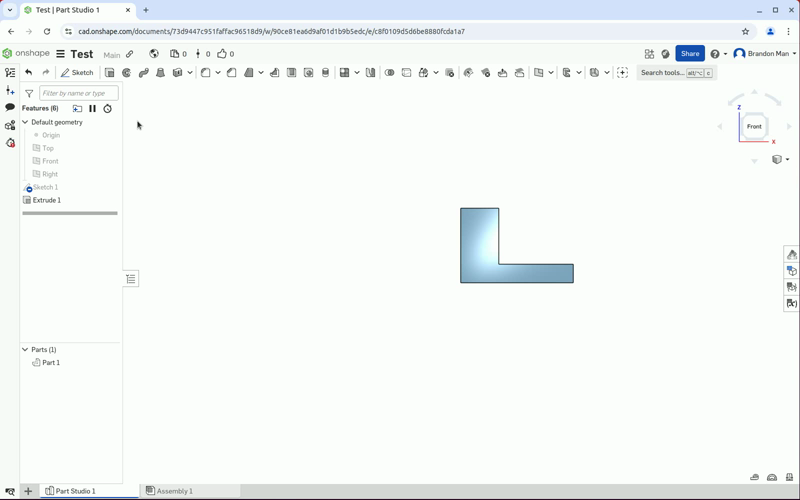
key(shift+h)
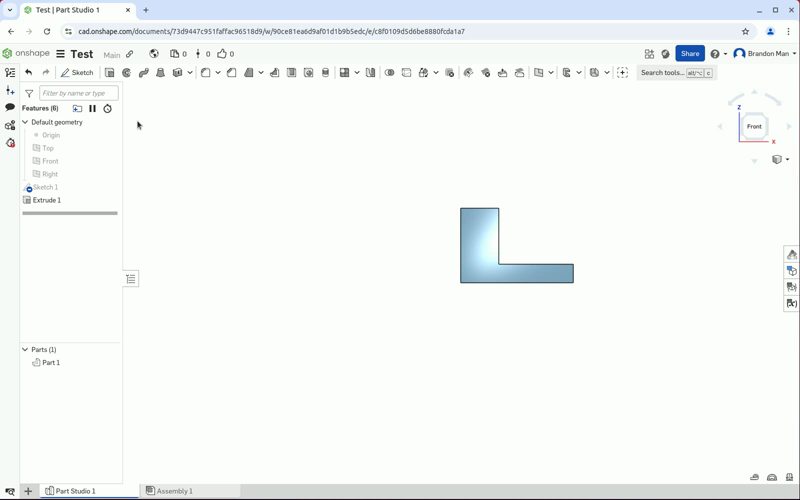
key(shift+h)
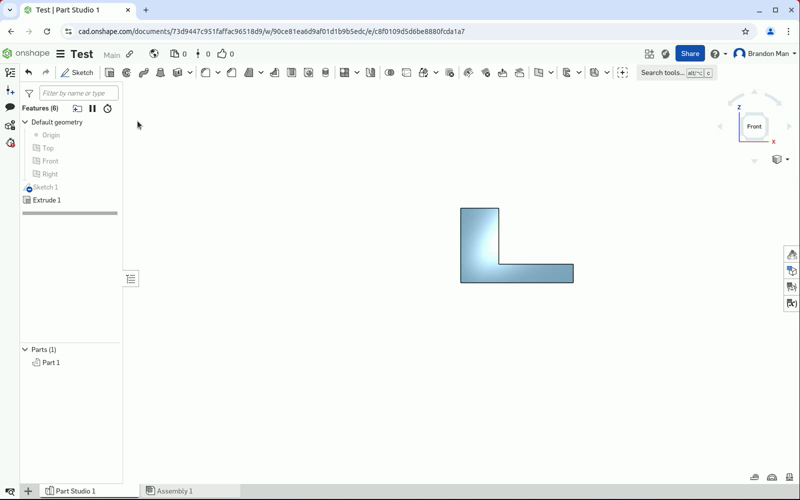
mouse_move(73, 189)
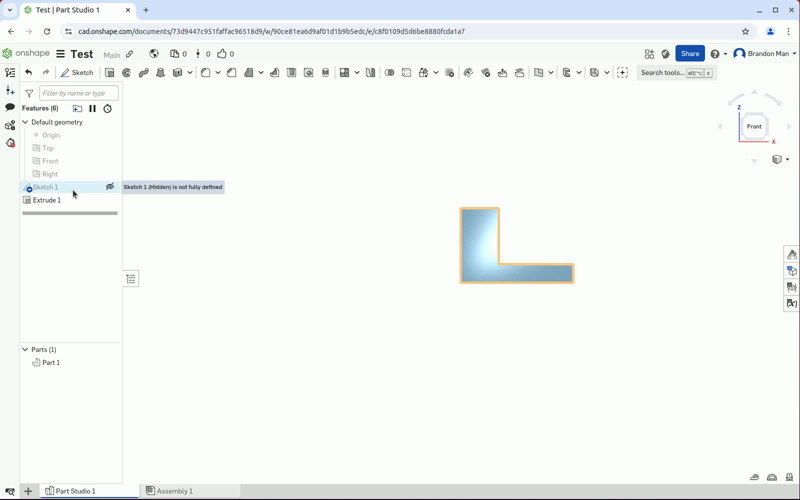
click(73, 189)
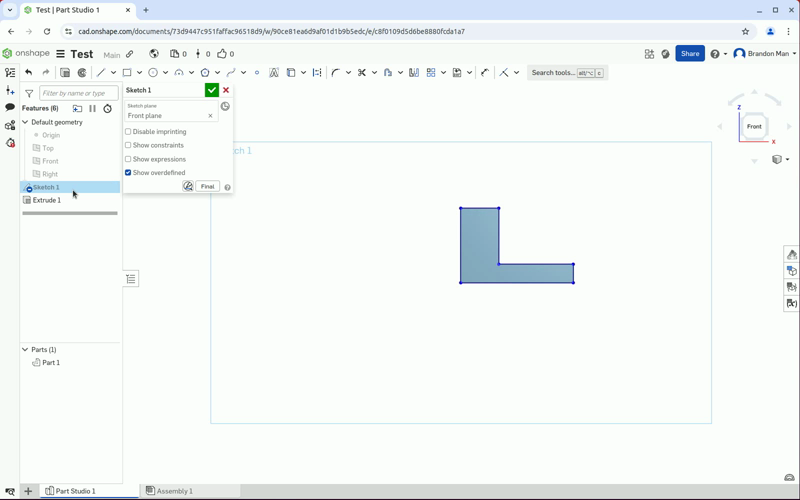
mouse_move(229, 92)
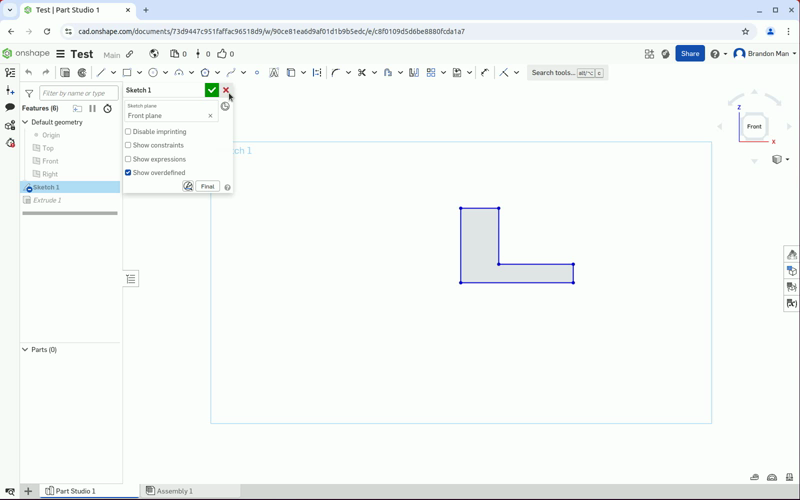
click(229, 92)
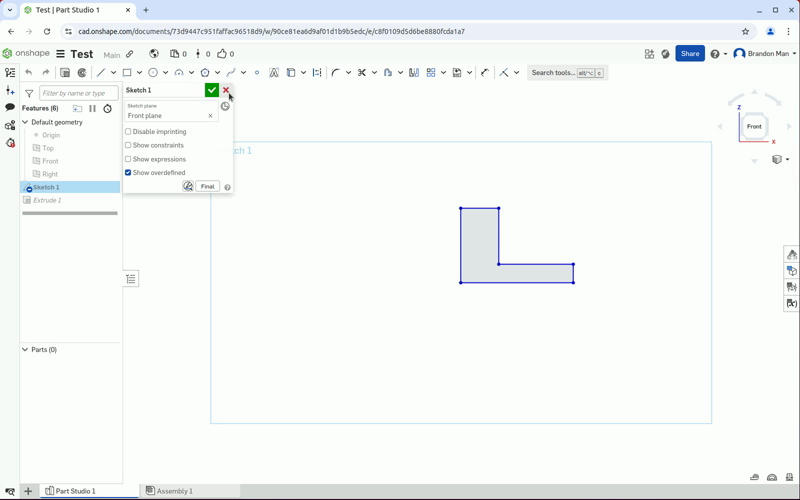
key(shift+s)
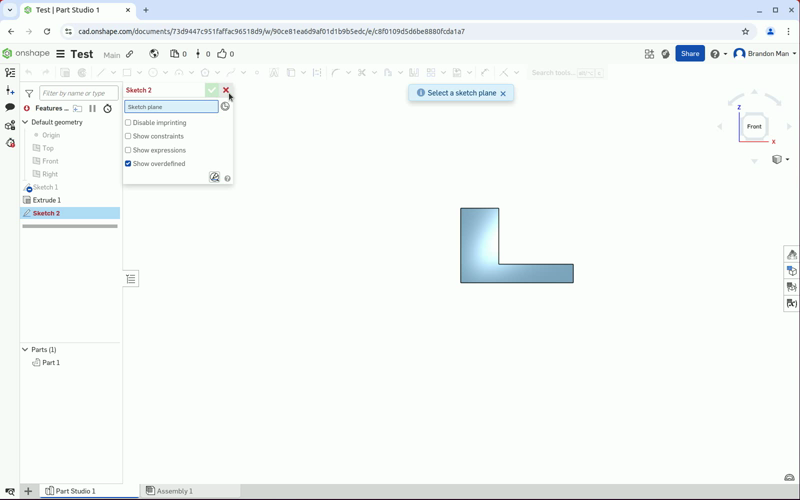
mouse_move(73, 163)
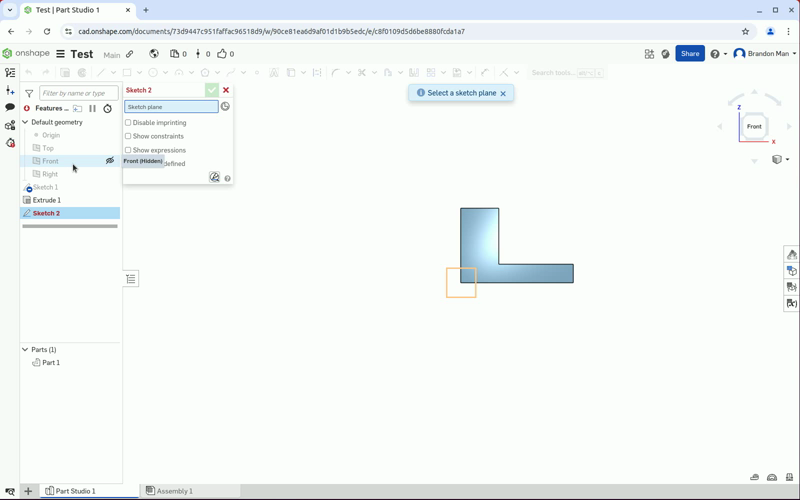
click(73, 163)
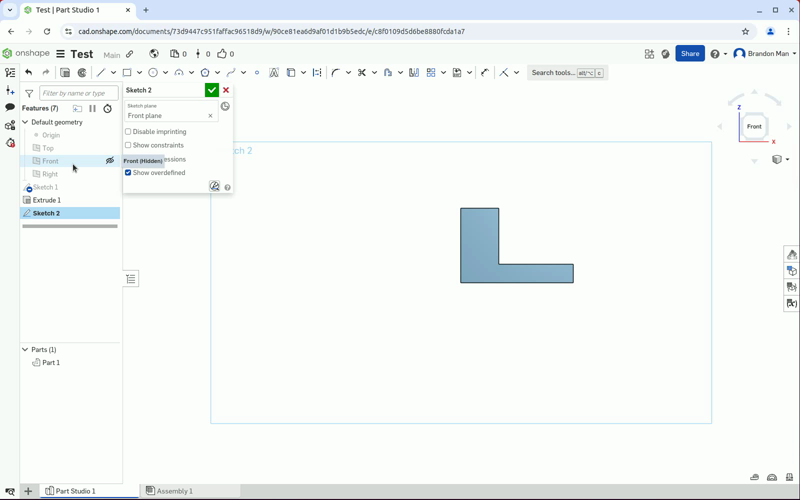
mouse_move(73, 352)
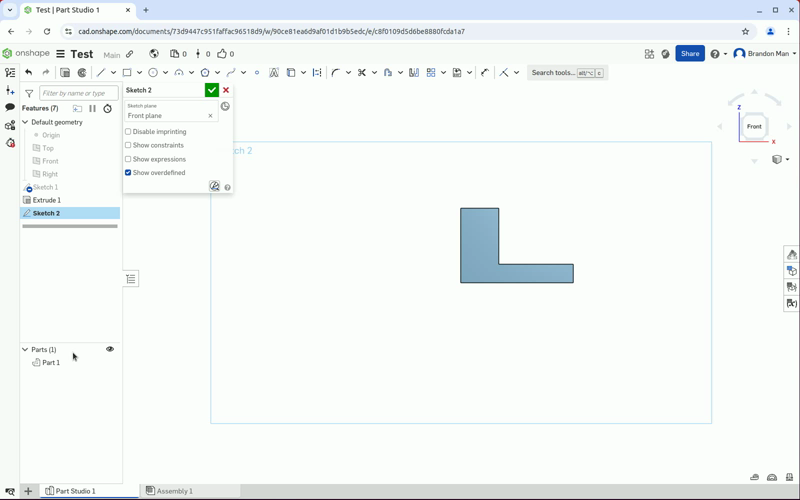
key(y)
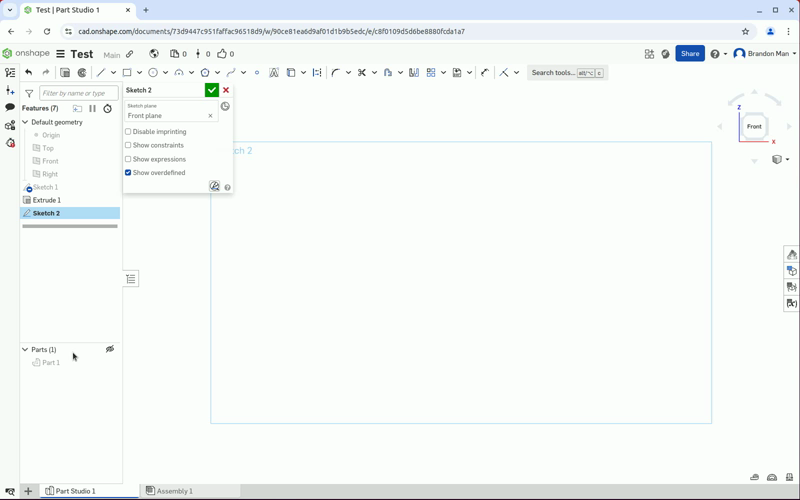
key(l)
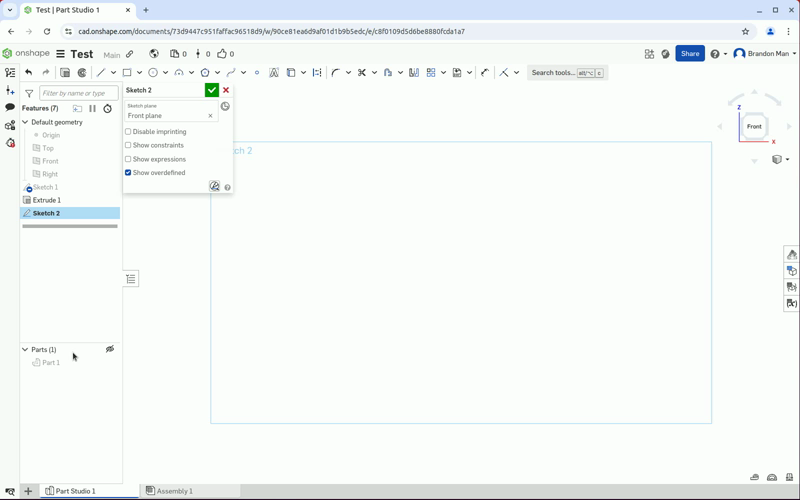
key_down(shift)
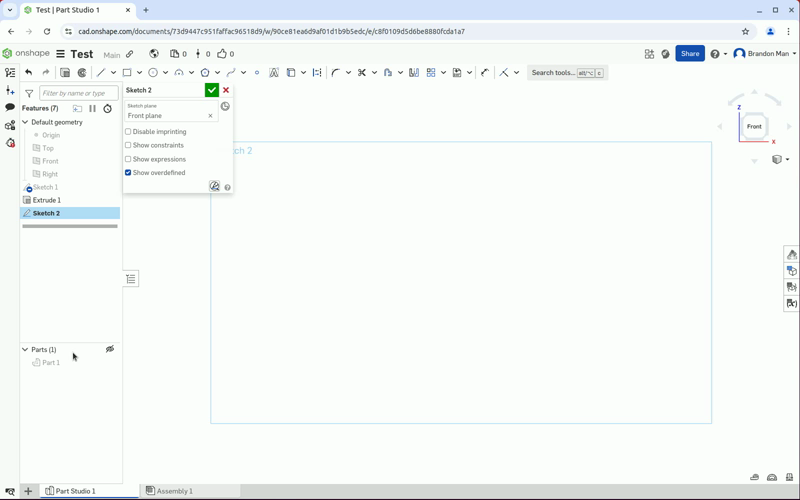
mouse_move(498, 264)
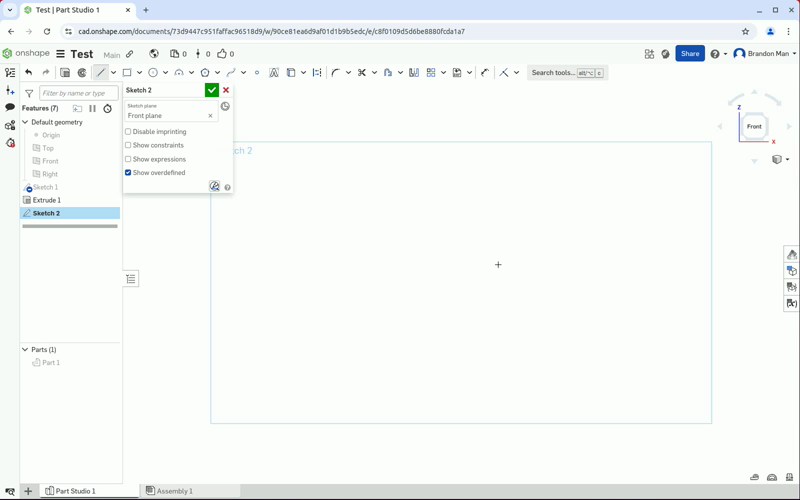
click(498, 264)
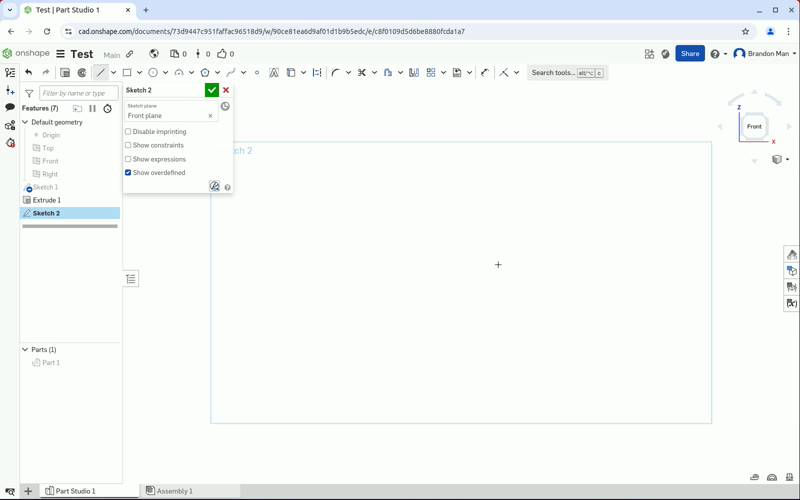
key_up(shift)
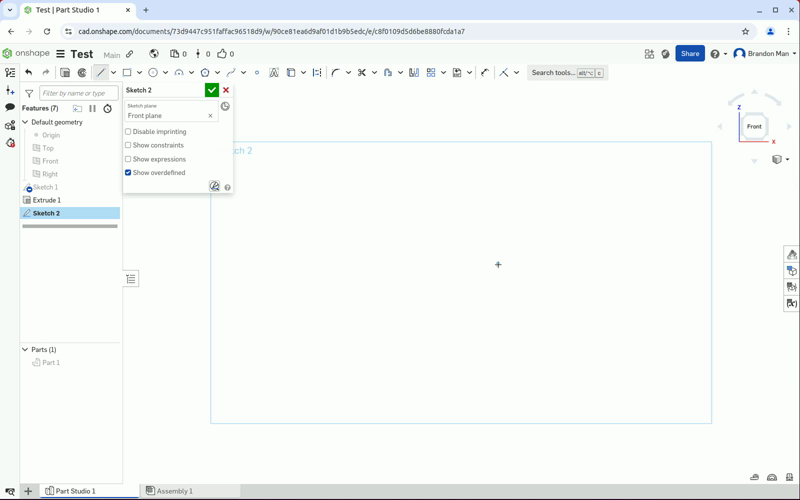
key_down(shift)
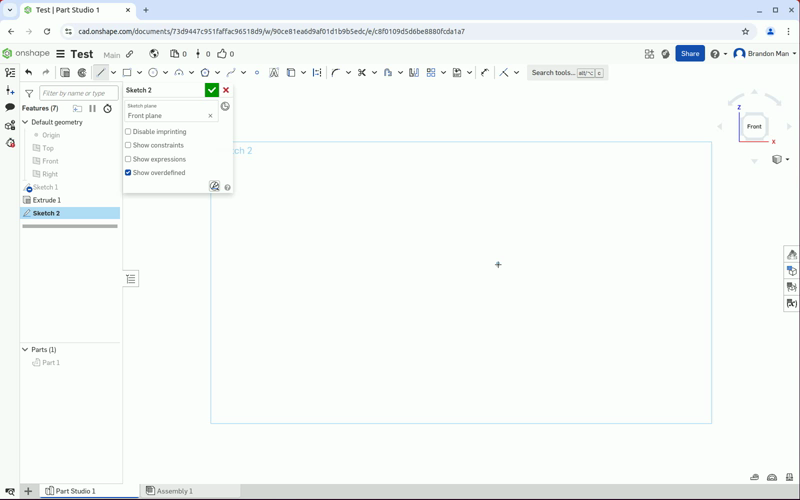
mouse_move(573, 264)
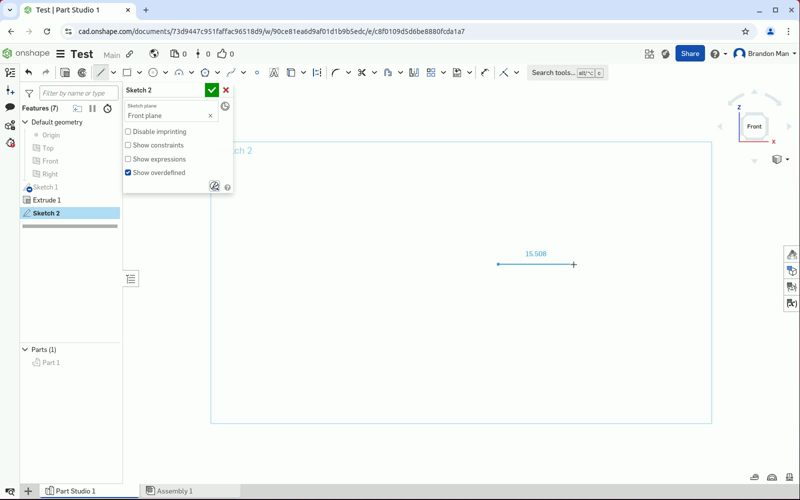
click(573, 264)
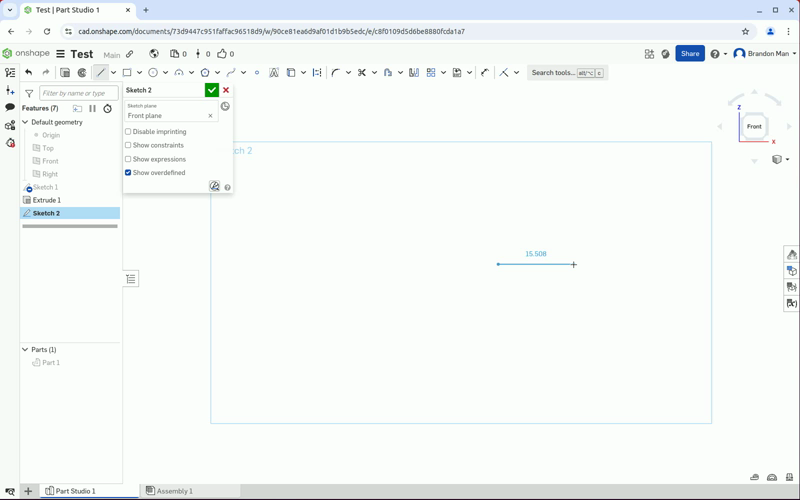
key_up(shift)
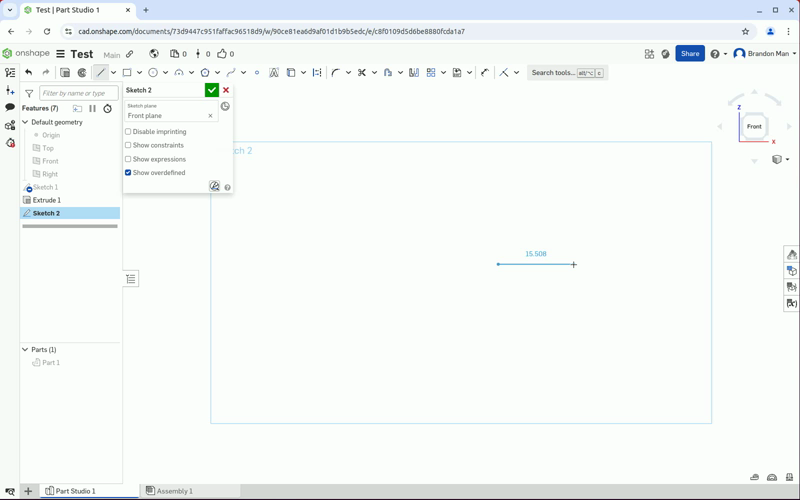
key_down(shift)
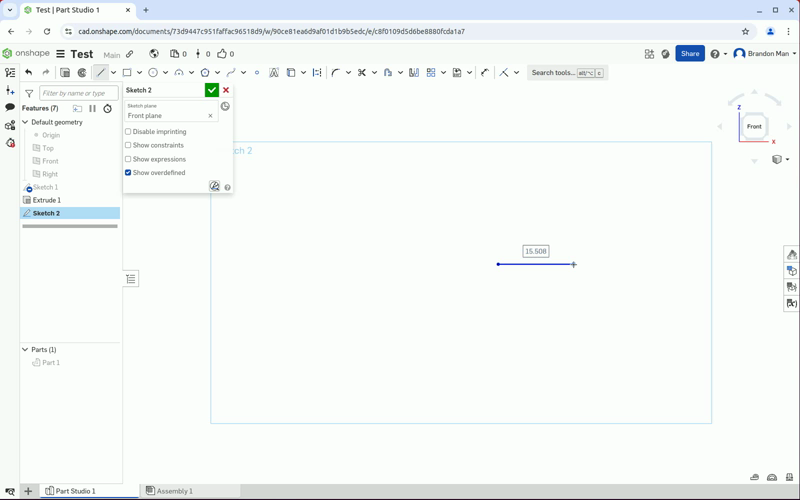
mouse_move(589, 264)
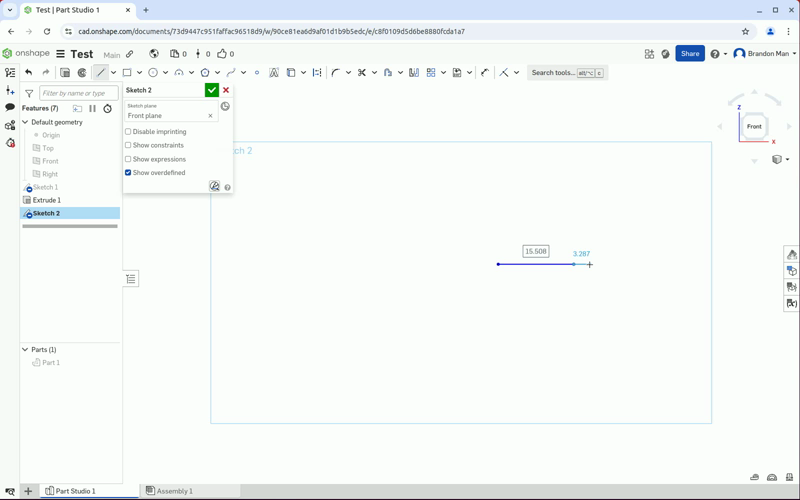
mouse_move(573, 207)
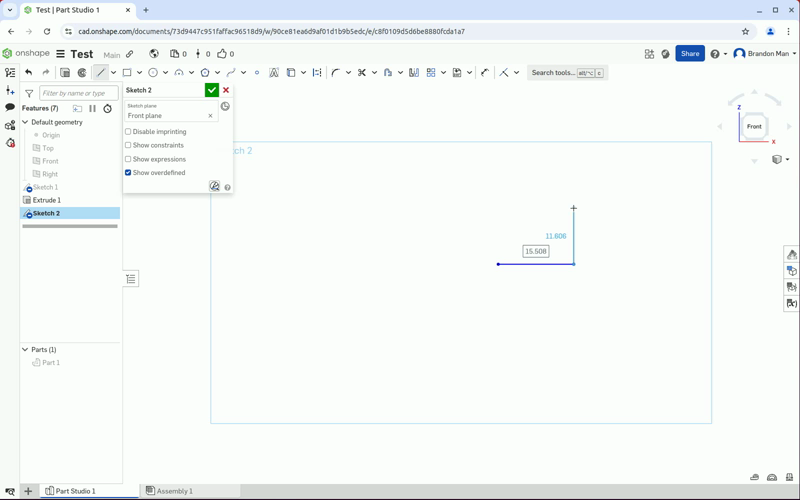
click(573, 207)
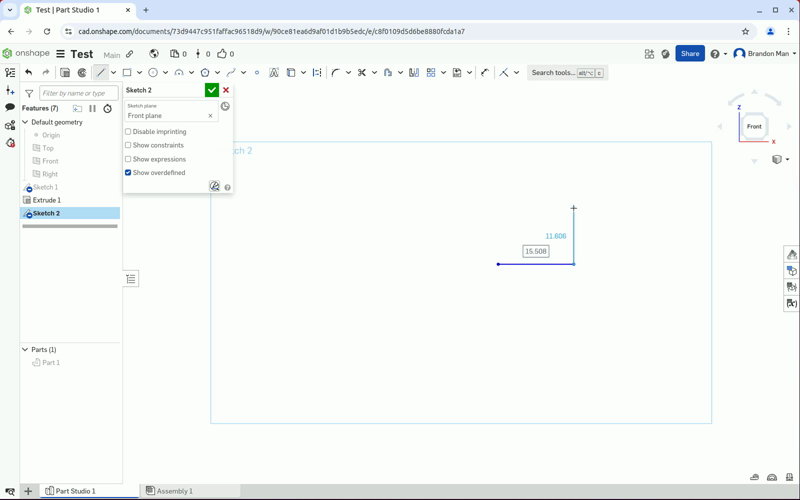
key_up(shift)
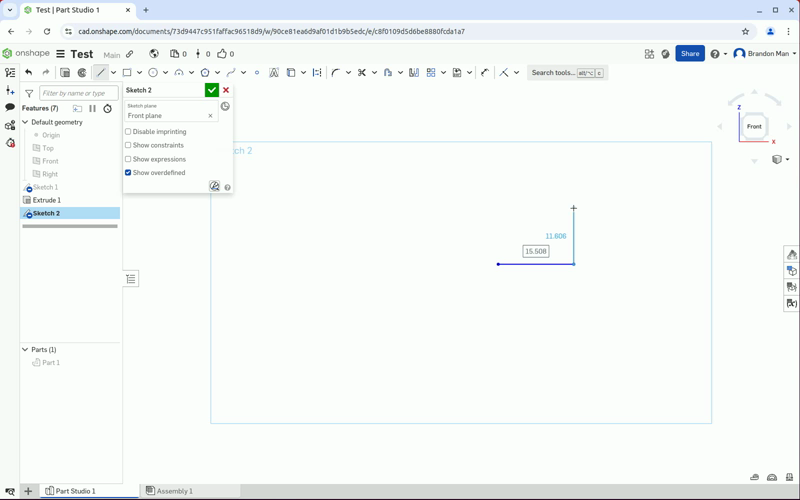
key_down(shift)
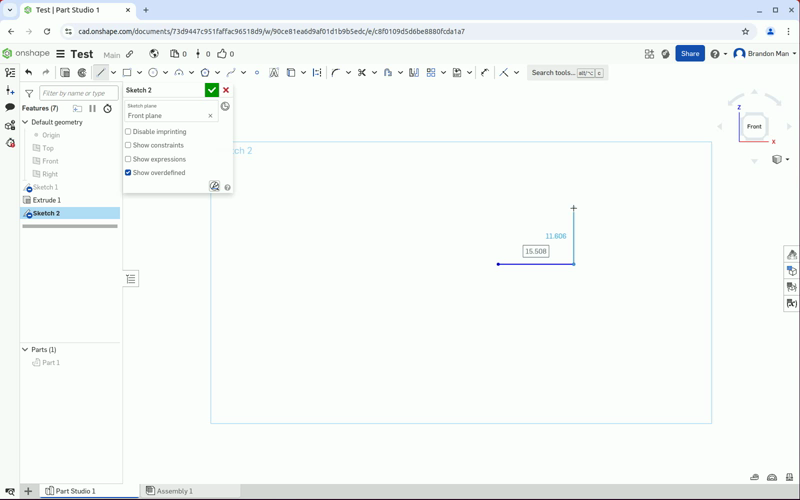
mouse_move(498, 207)
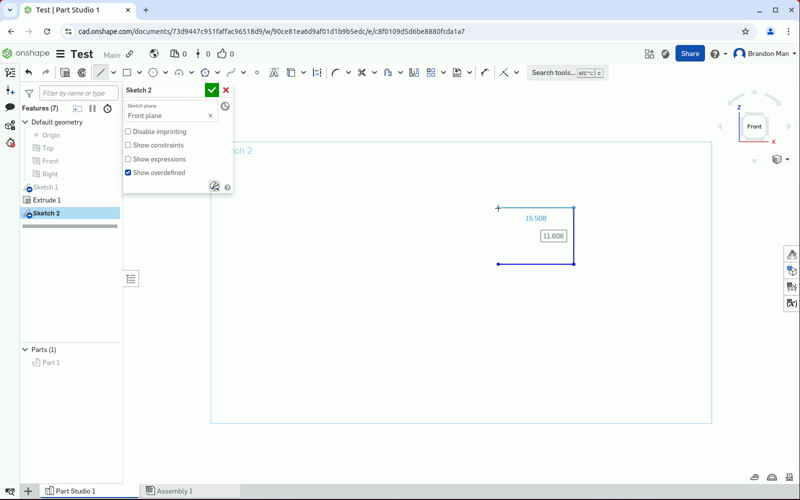
click(498, 207)
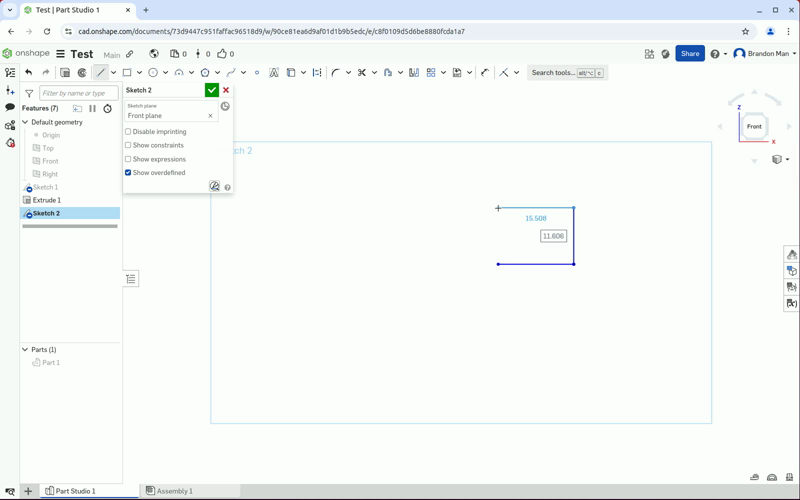
key_up(shift)
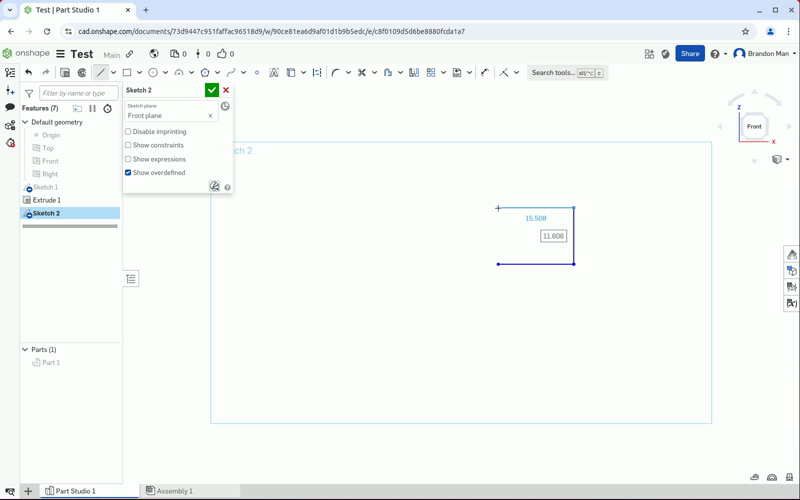
mouse_move(528, 207)
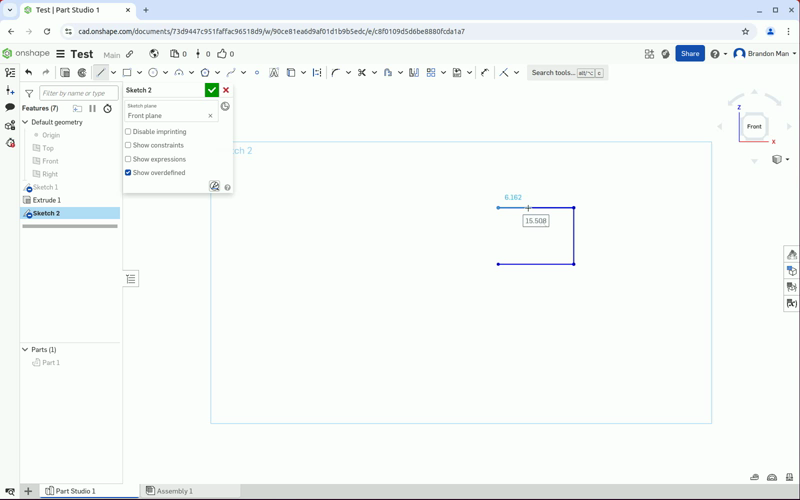
key_down(shift)
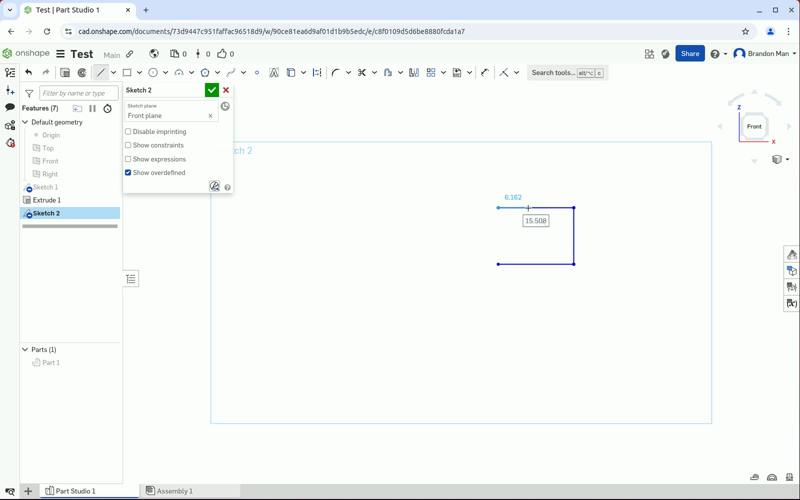
mouse_move(498, 264)
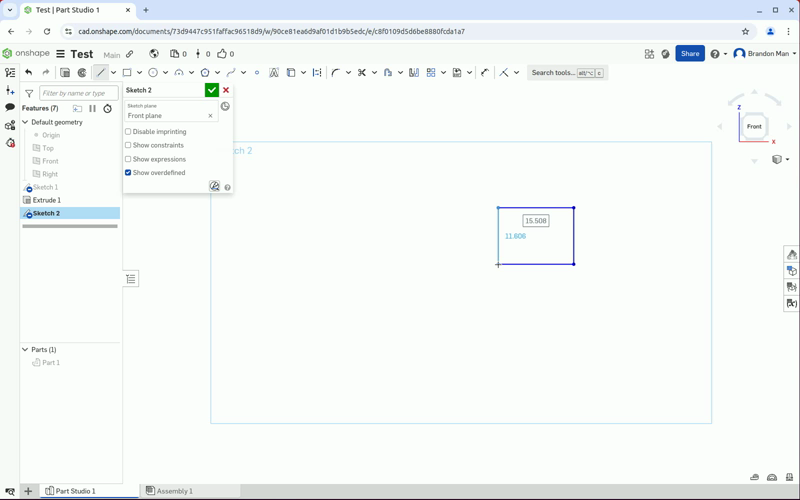
key_up(shift)
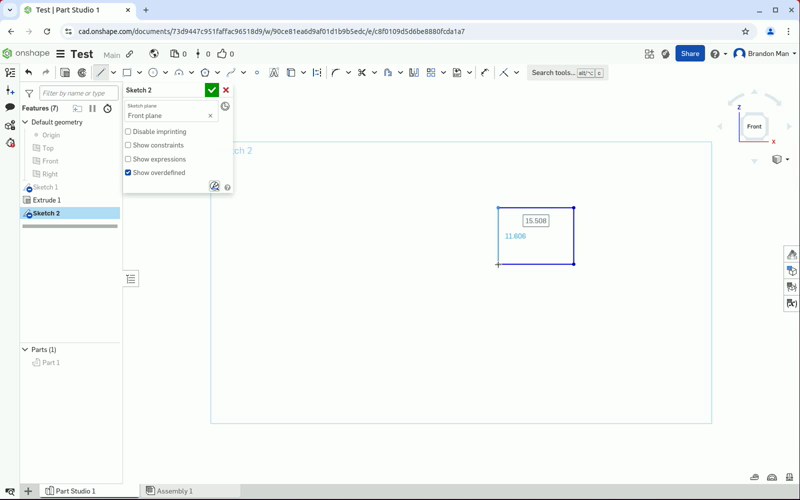
click(498, 264)
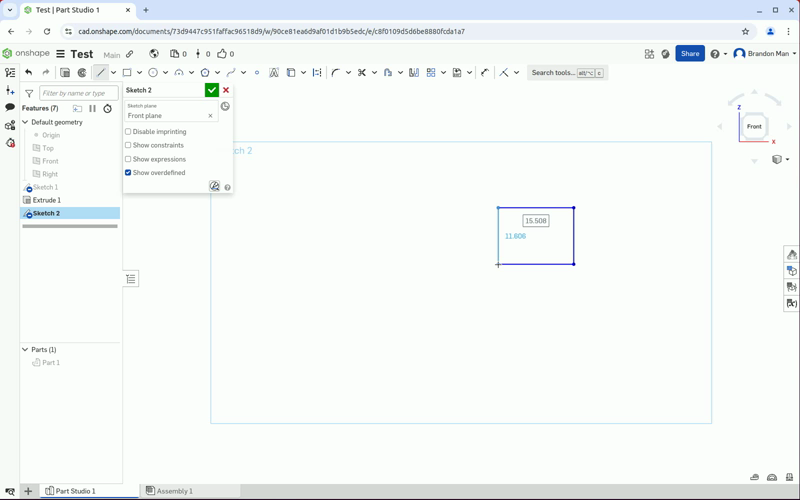
key(esc)
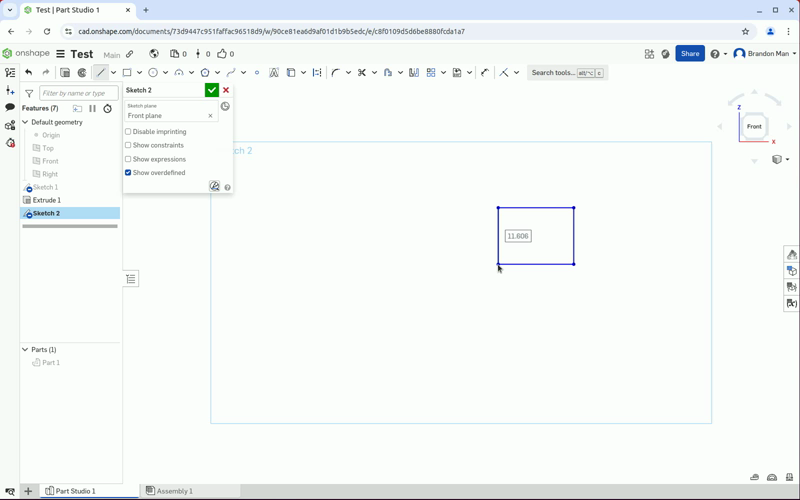
mouse_move(558, 255)
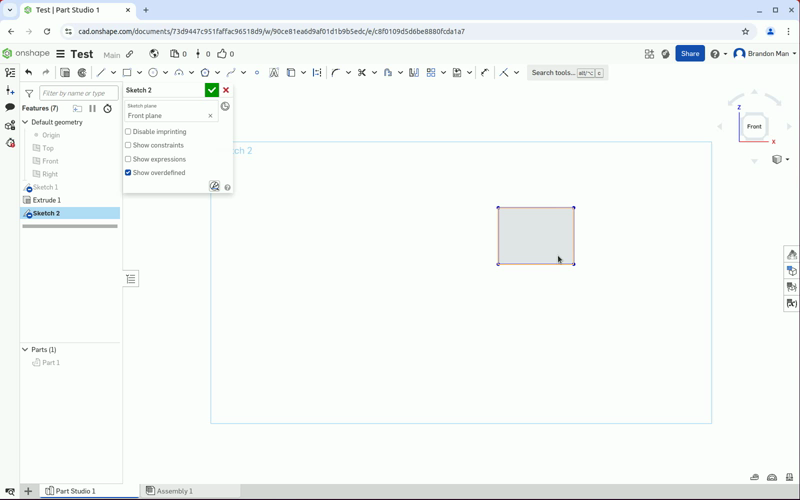
click(558, 255)
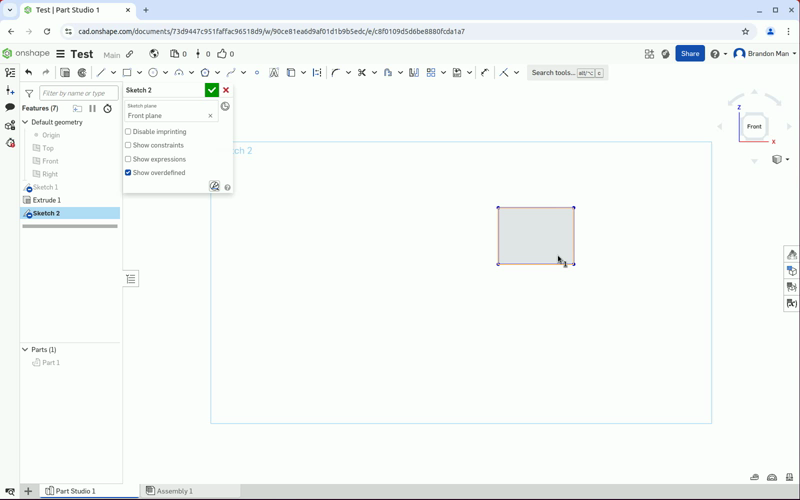
mouse_move(73, 352)
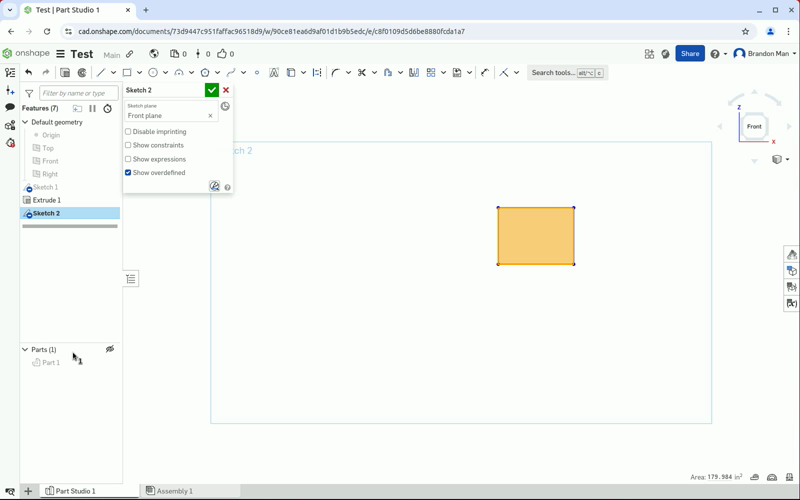
key(shift+y)
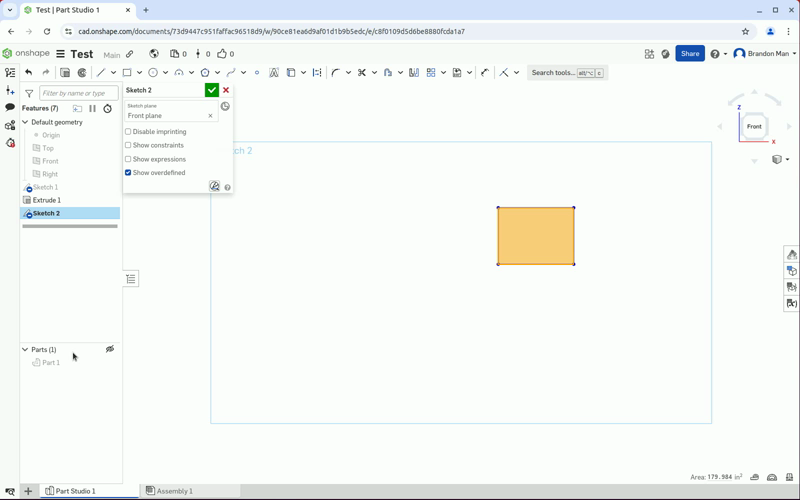
key(shift+e)
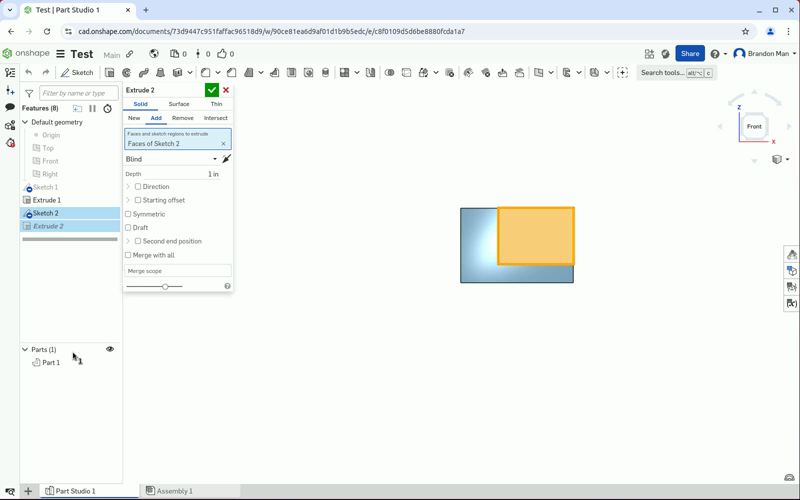
mouse_move(143, 106)
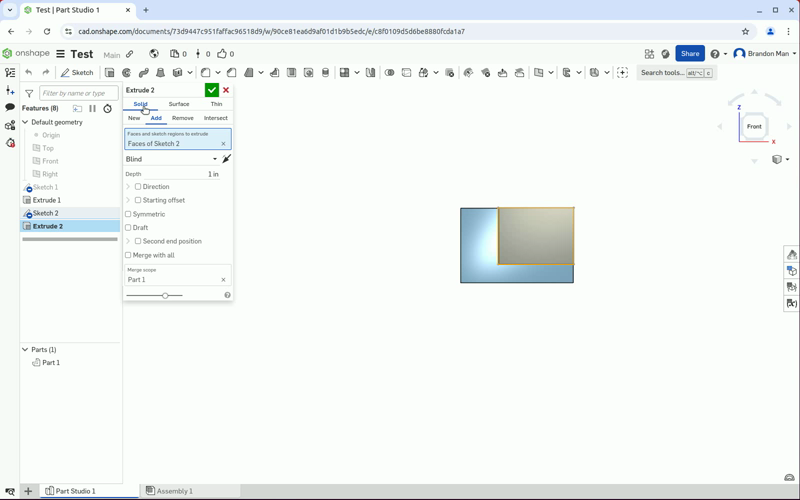
click(143, 106)
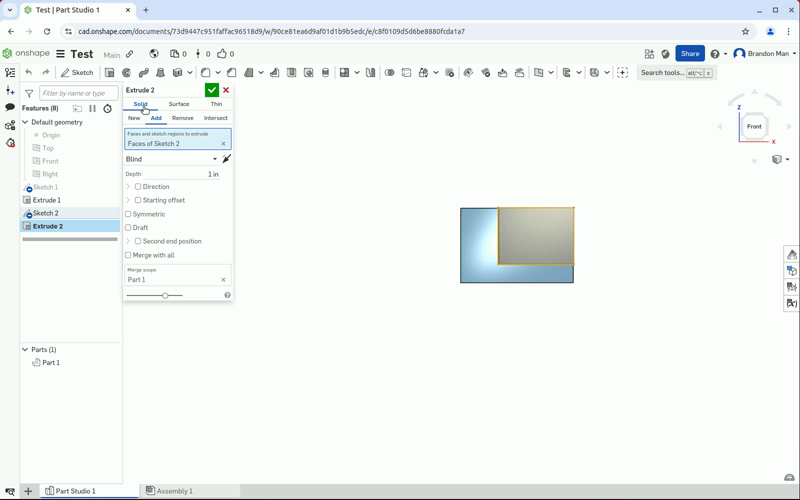
mouse_move(137, 120)
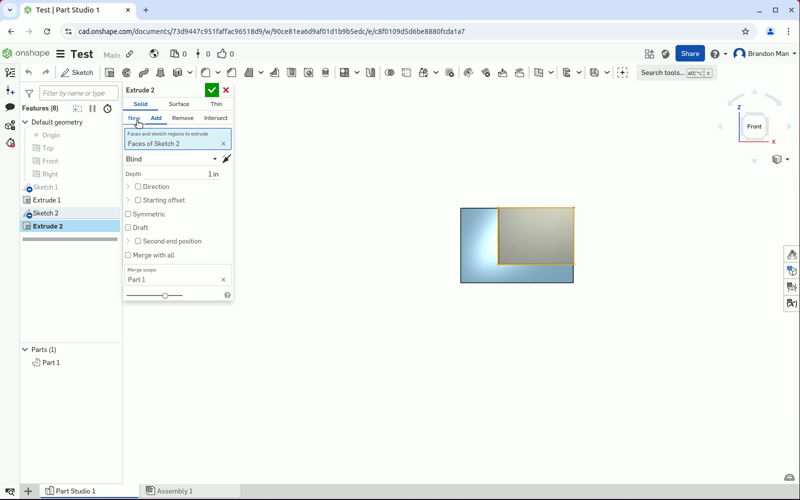
click(137, 120)
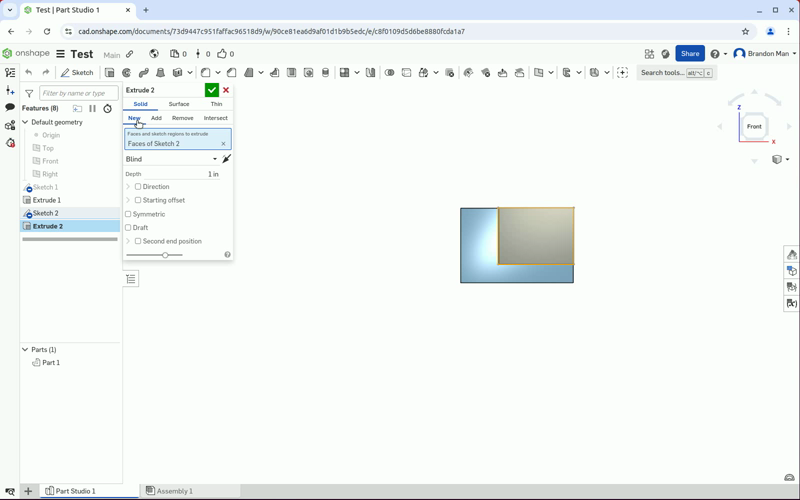
key(tab, 4)
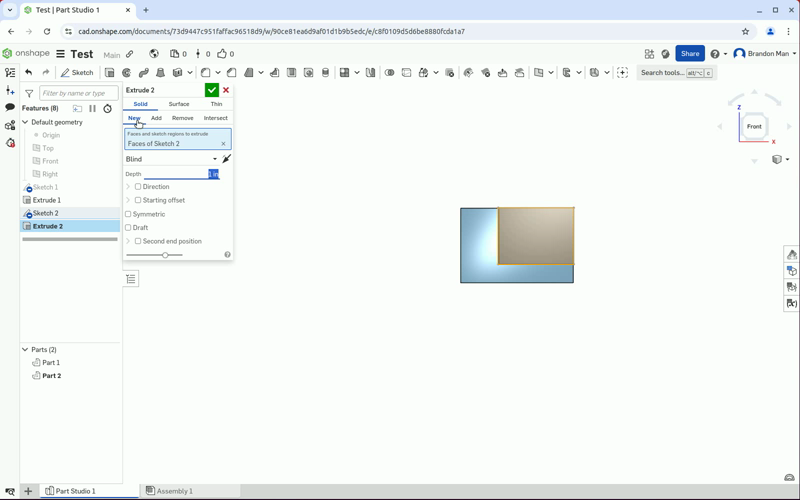
text(3.851)
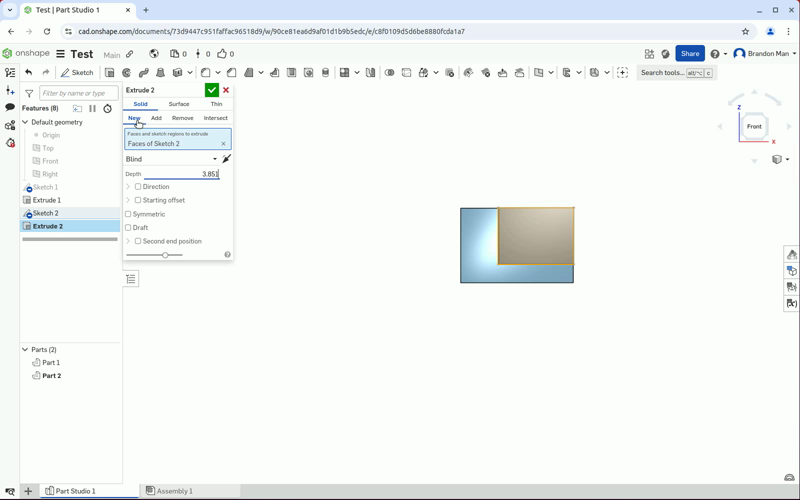
key(enter)
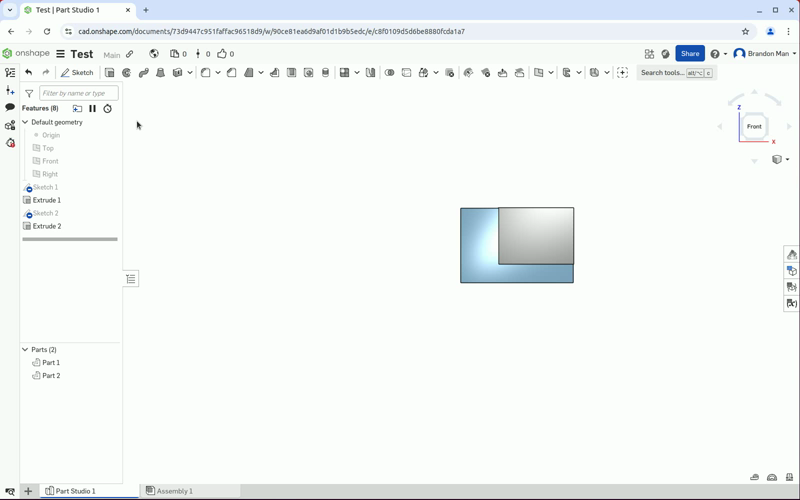
key(shift+h)
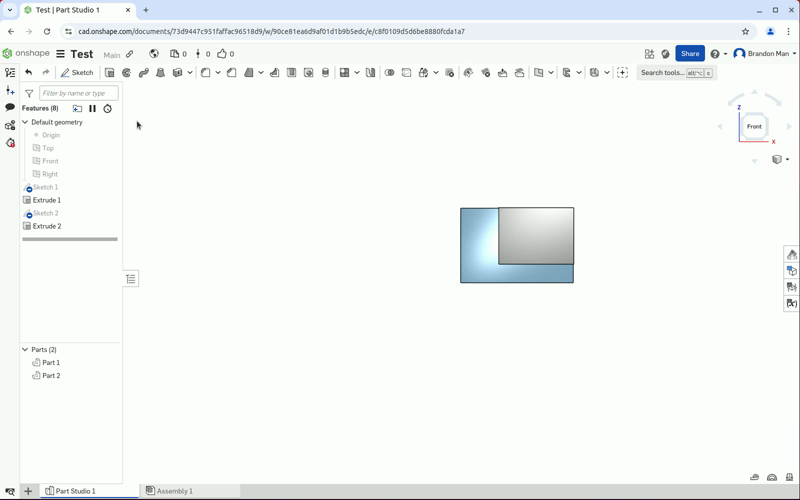
key(shift+h)
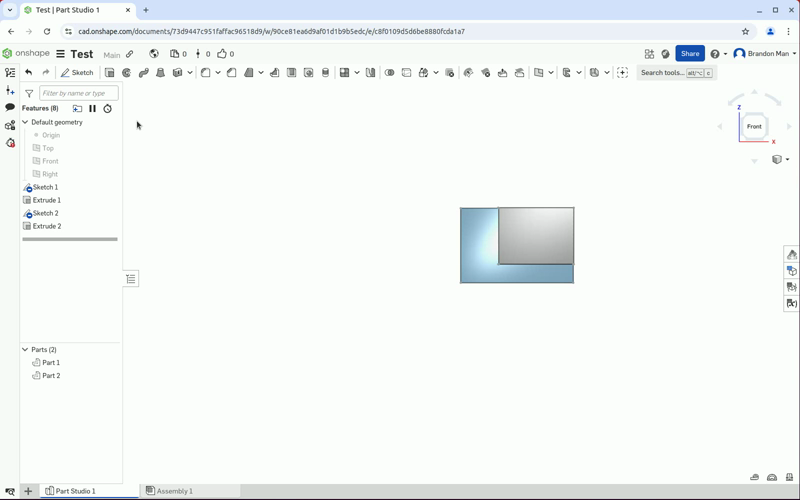
key(shift+7)
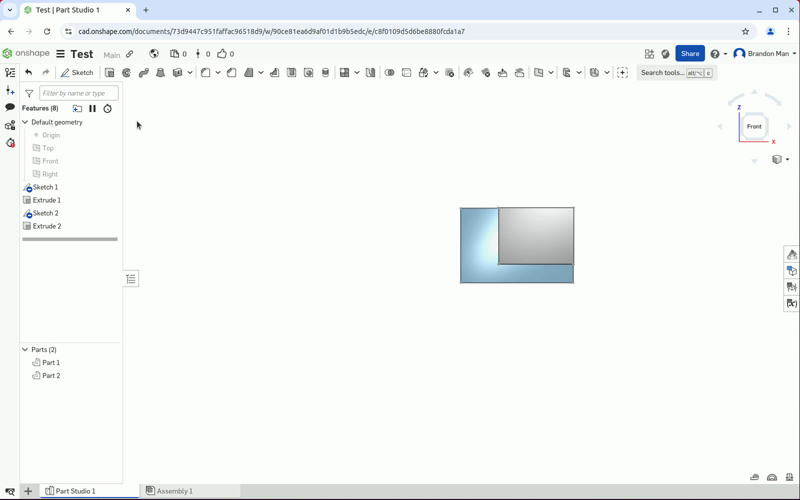
key(left, 2)
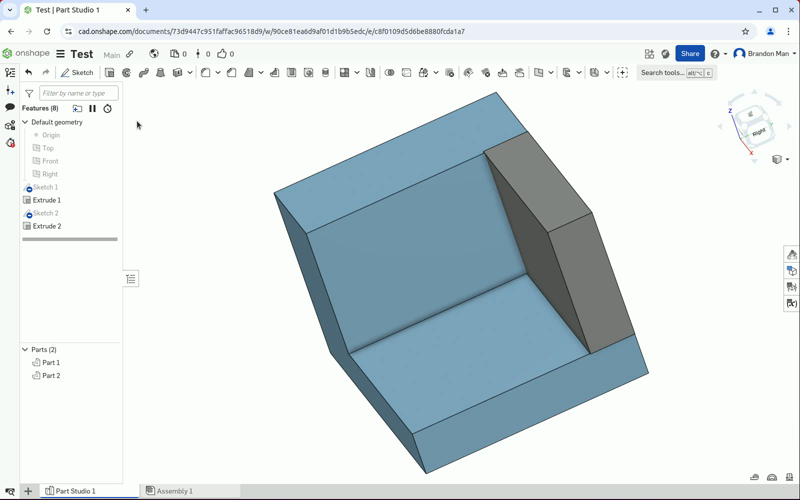
key(down, 2)
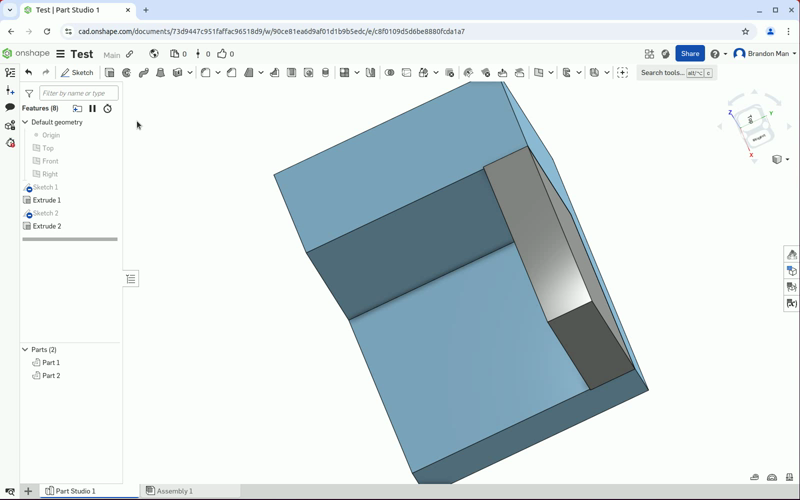
key(up, 2)
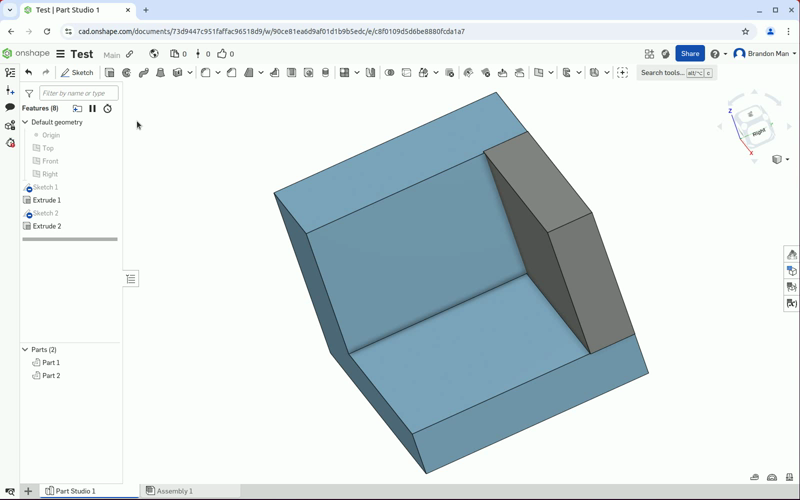
key(right, 2)
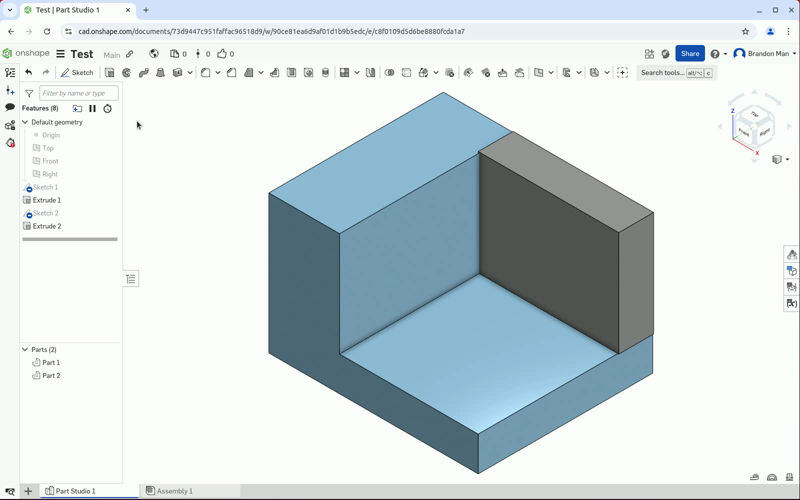
mouse_move(73, 189)
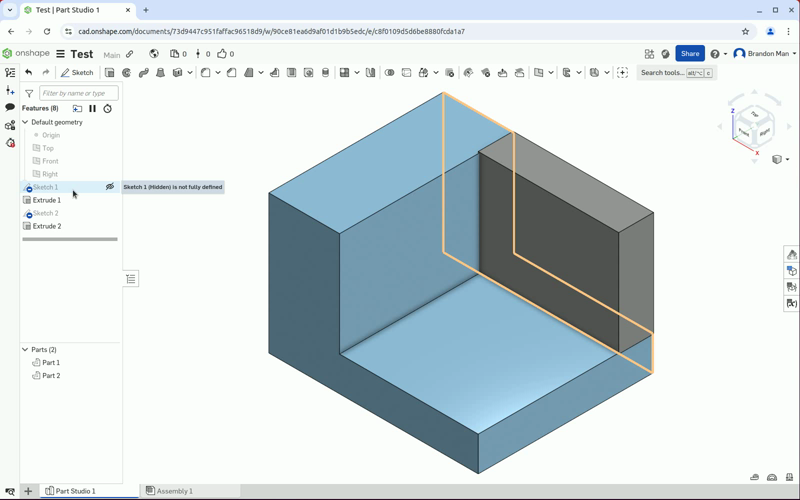
click(73, 189)